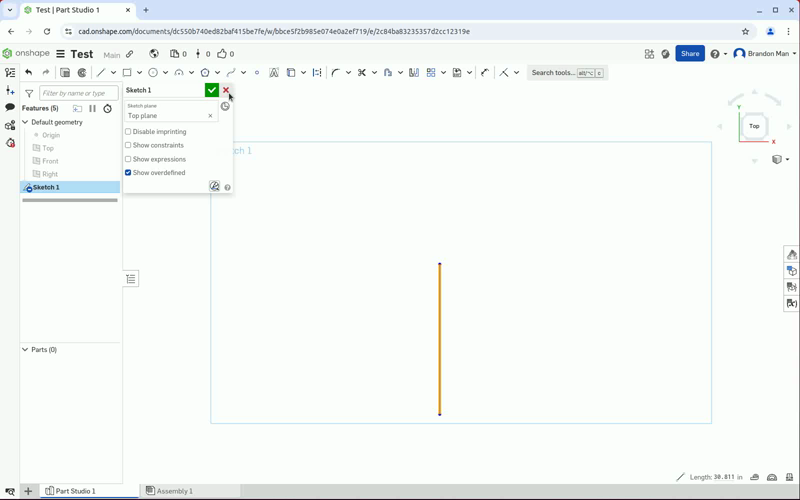
key(shift+h)
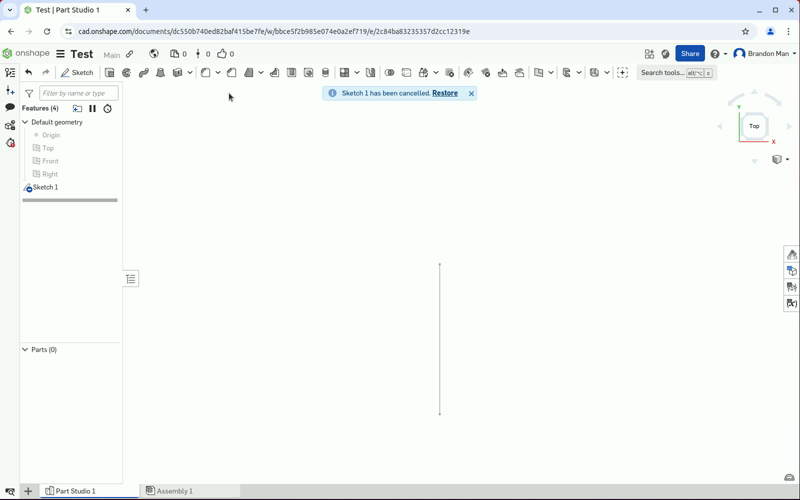
mouse_move(73, 352)
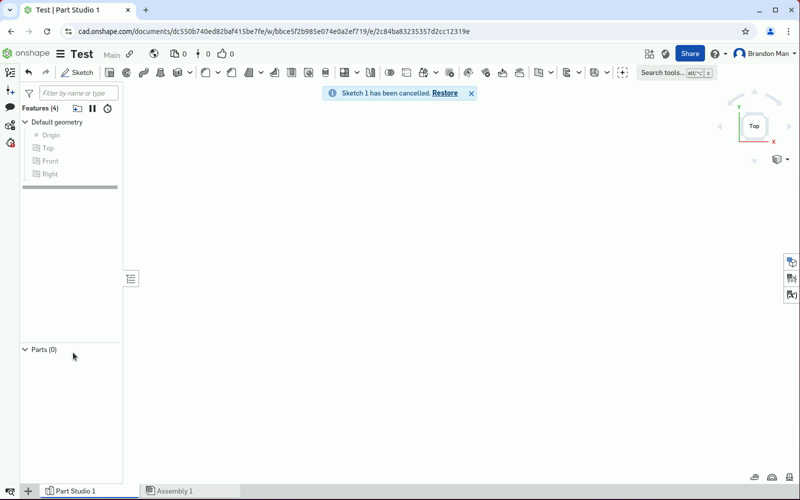
key(y)
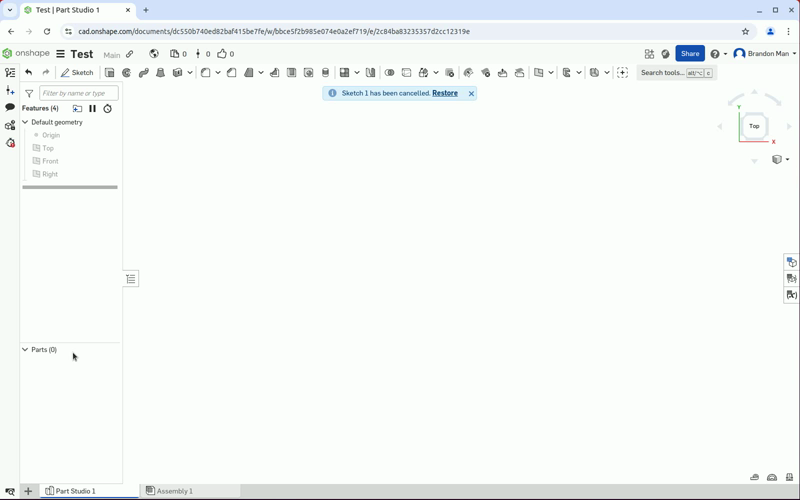
key(shift+p)
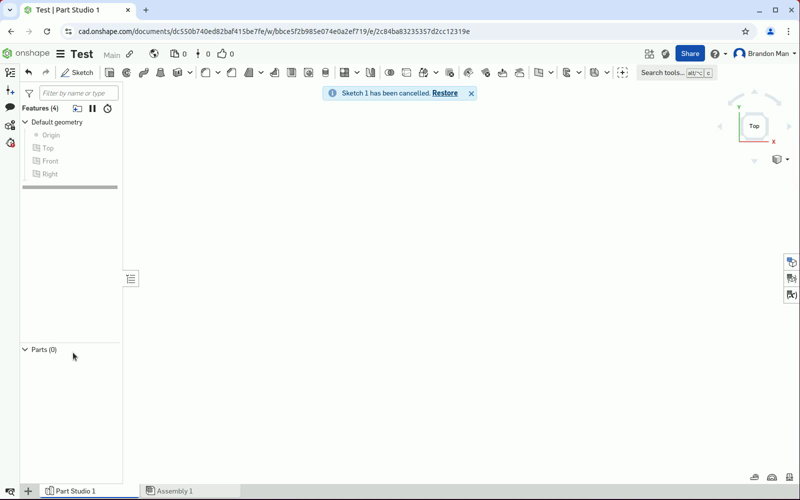
key(space)
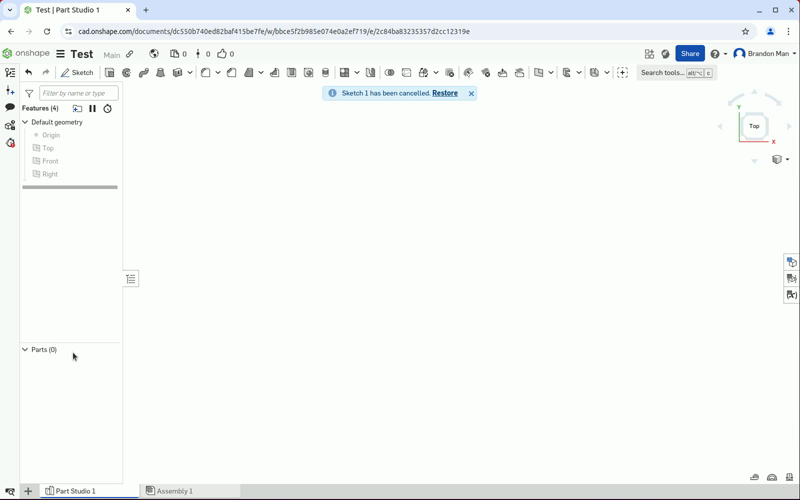
key_down(shift)
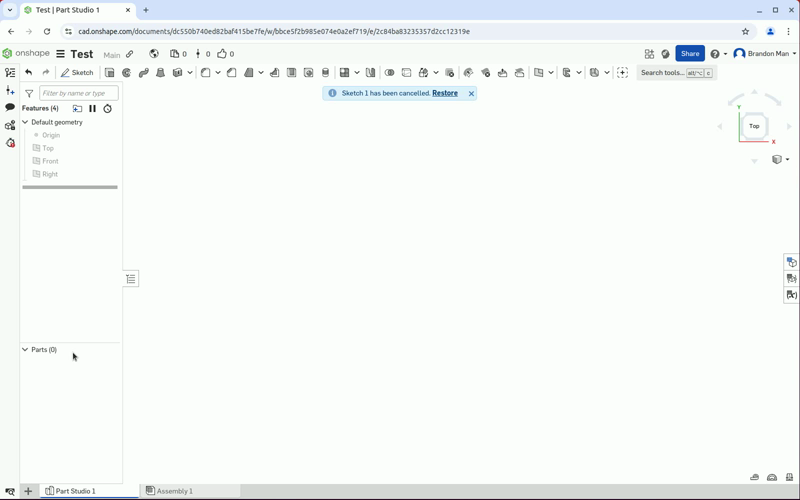
key(up)
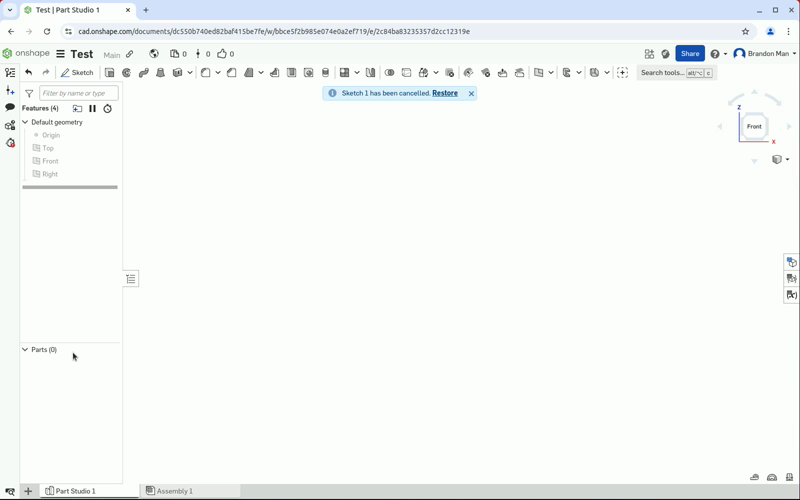
key_up(shift)
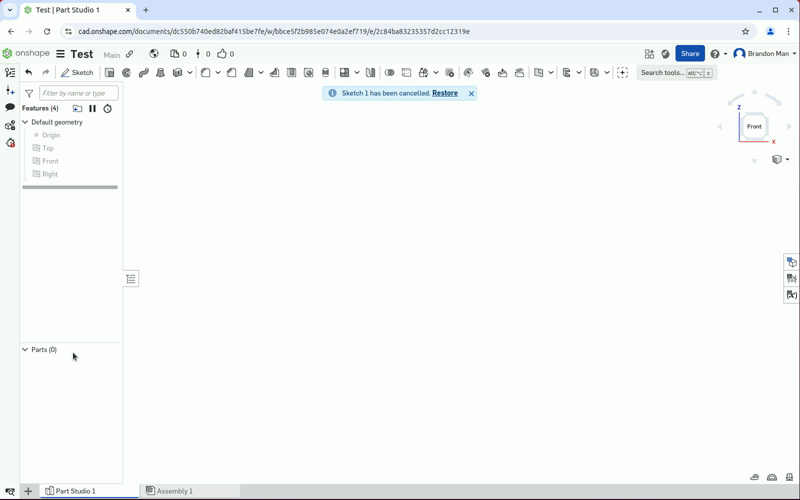
mouse_move(73, 352)
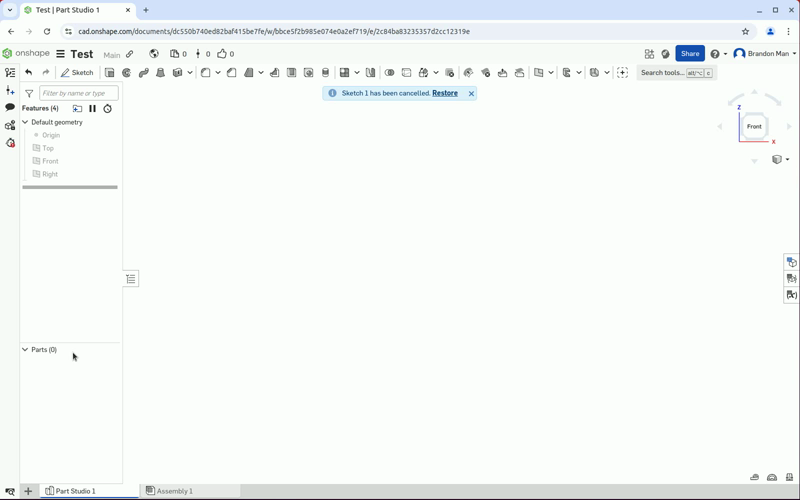
key(shift+y)
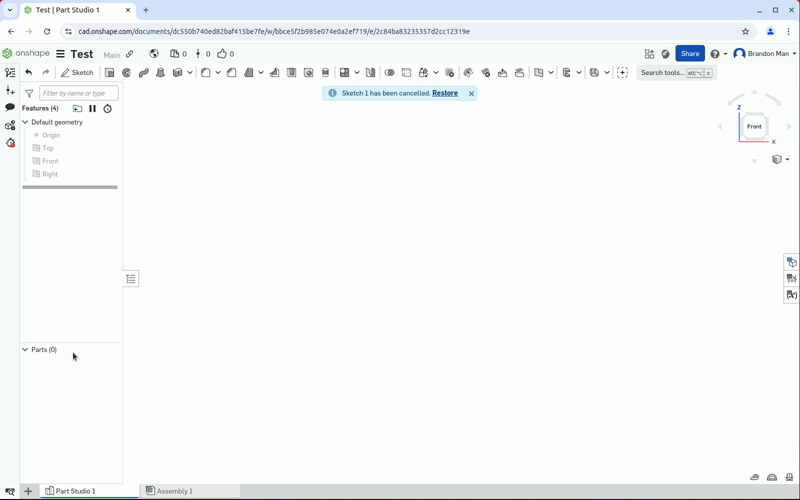
key(shift+s)
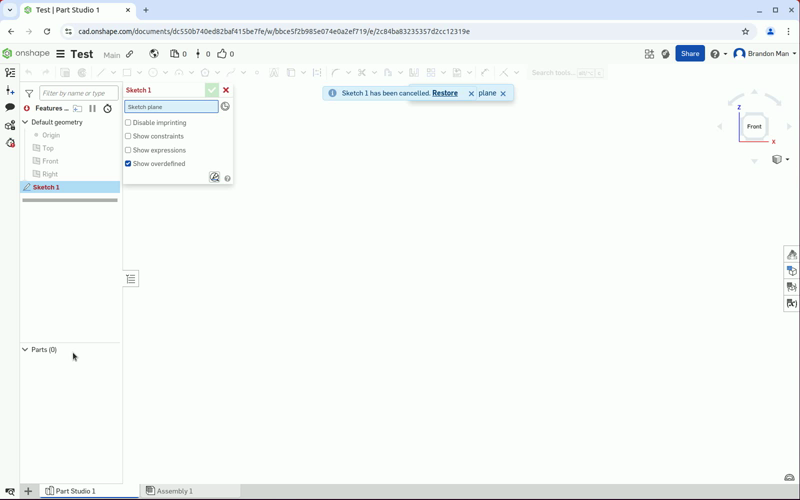
mouse_move(73, 163)
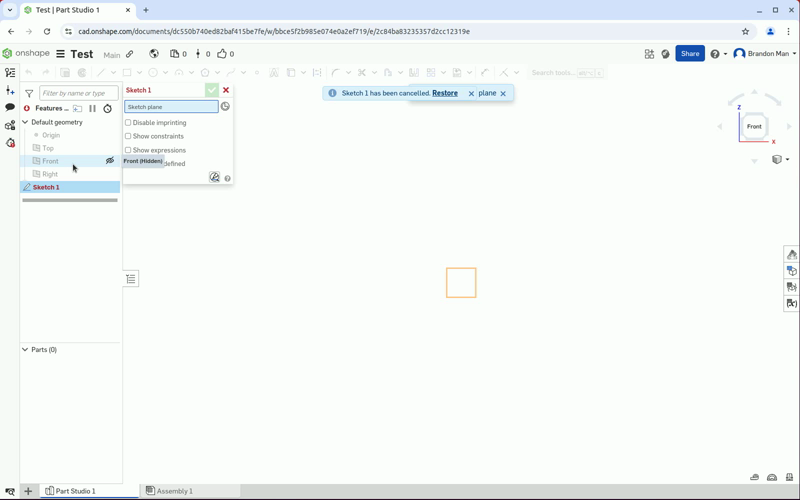
click(73, 163)
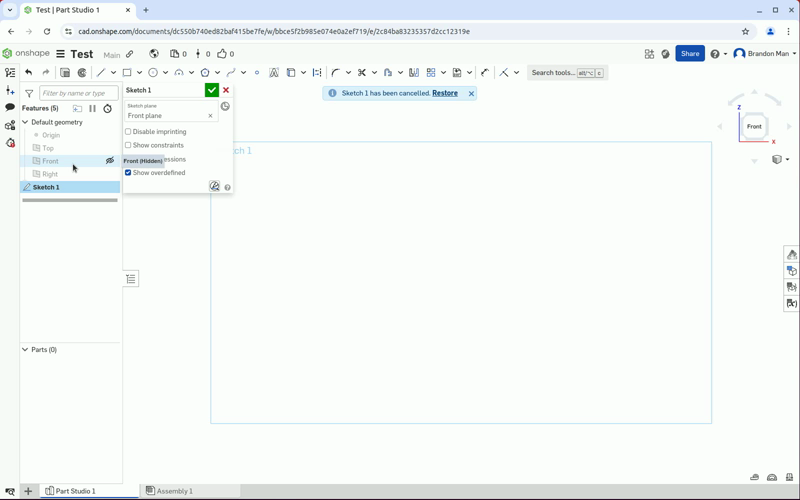
mouse_move(73, 352)
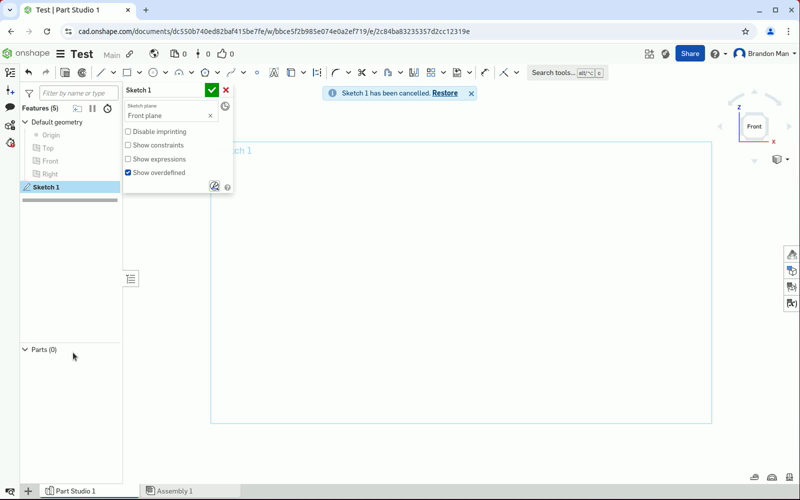
key(y)
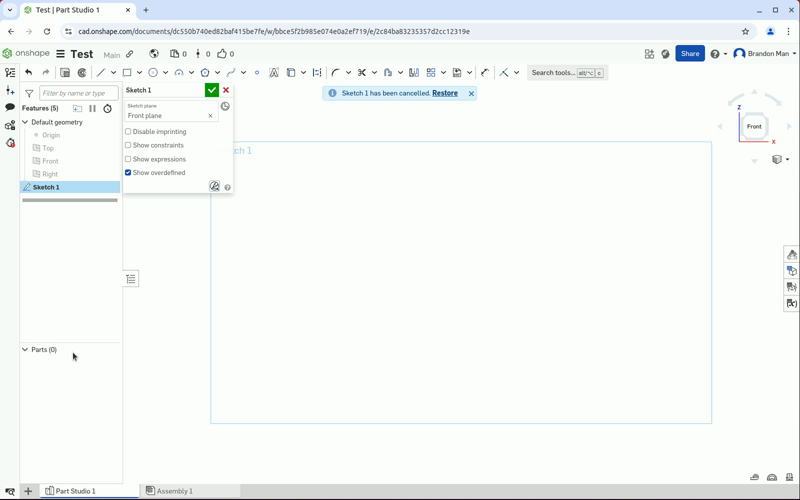
key(l)
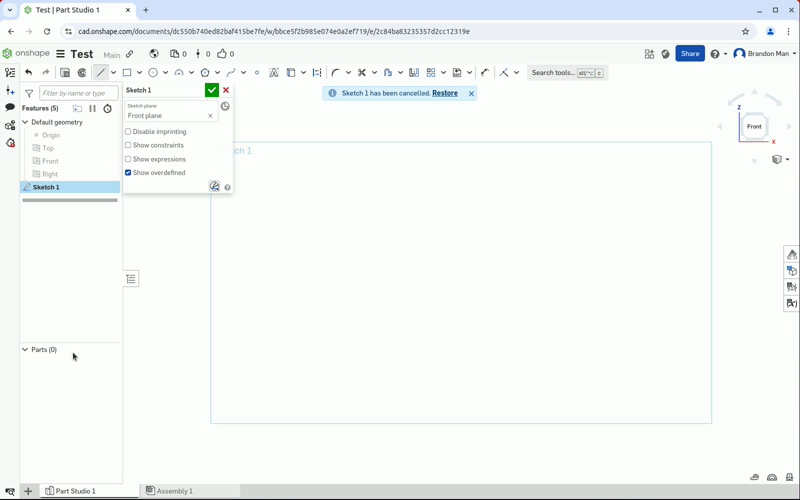
key_down(shift)
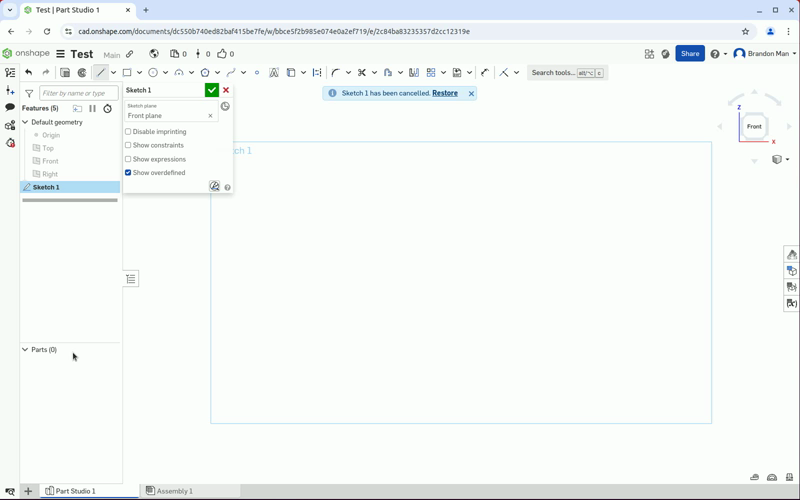
mouse_move(460, 282)
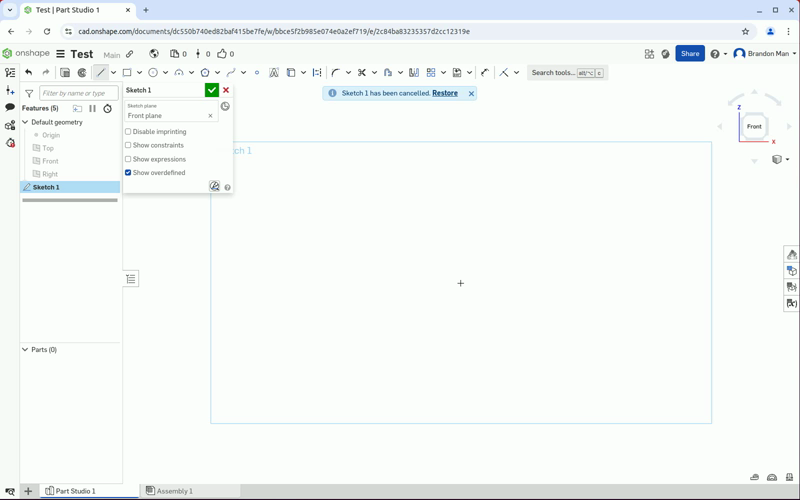
click(460, 282)
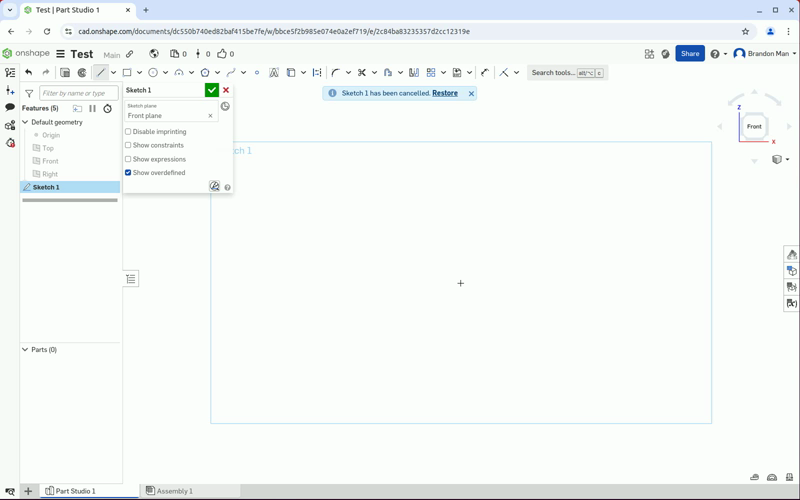
key_up(shift)
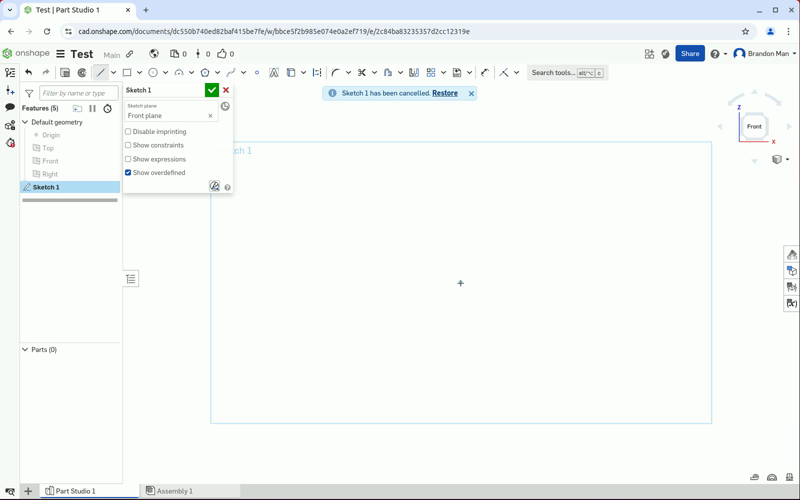
key_down(shift)
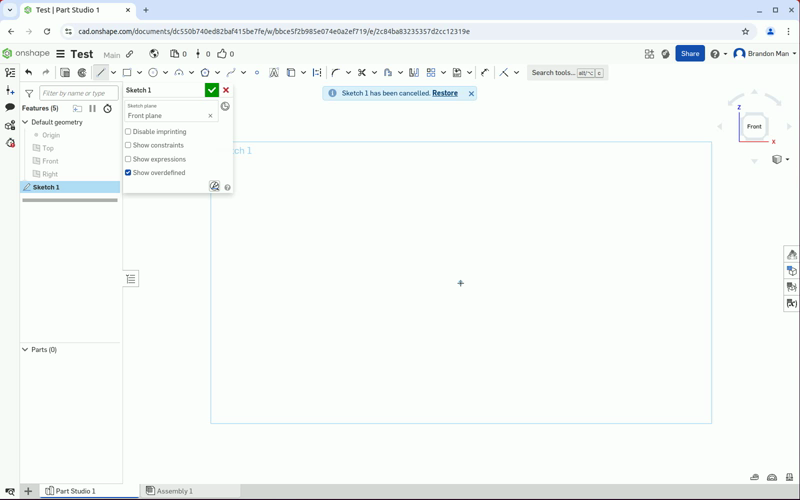
mouse_move(490, 282)
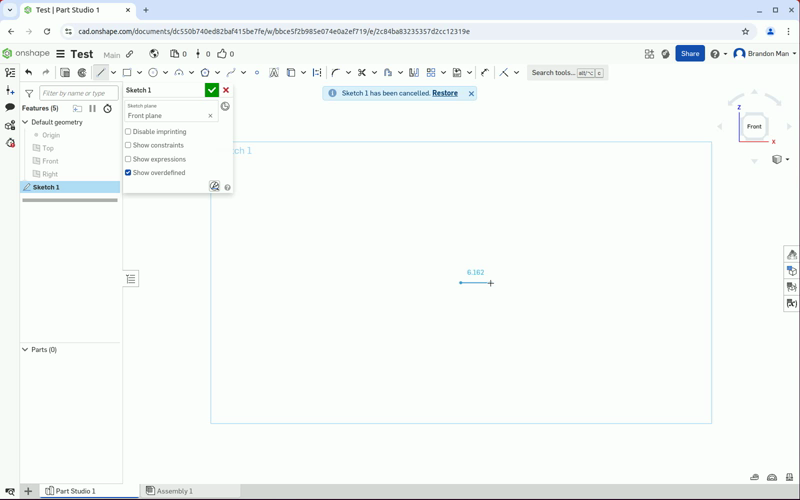
mouse_move(517, 282)
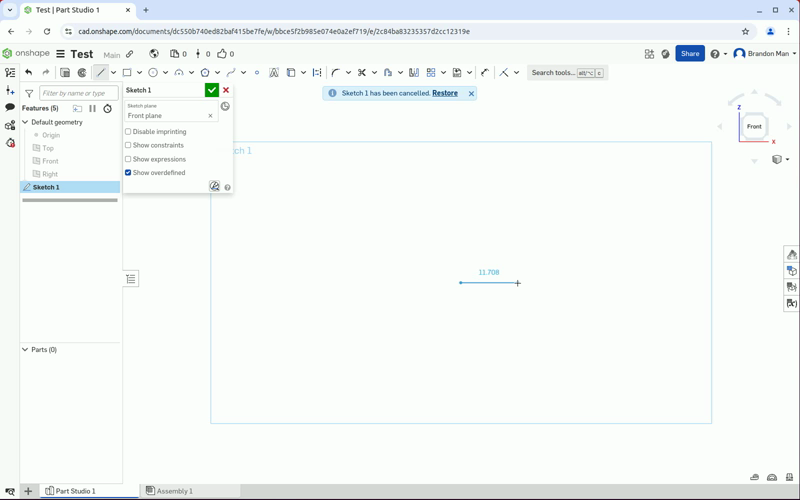
click(517, 282)
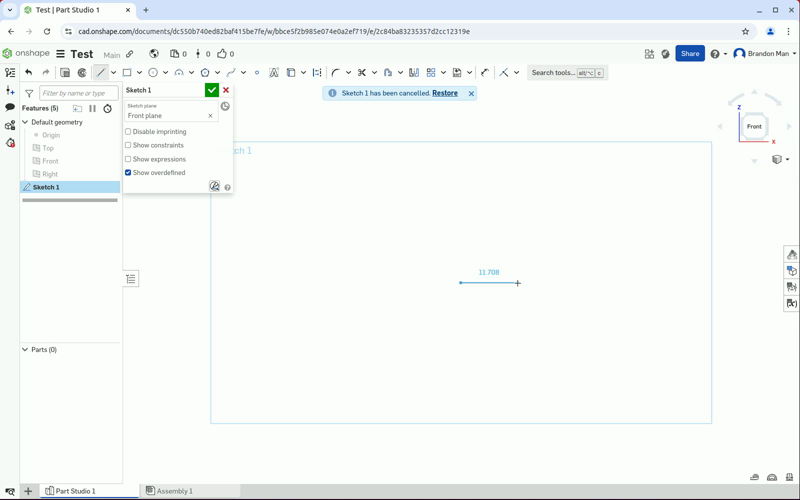
key_up(shift)
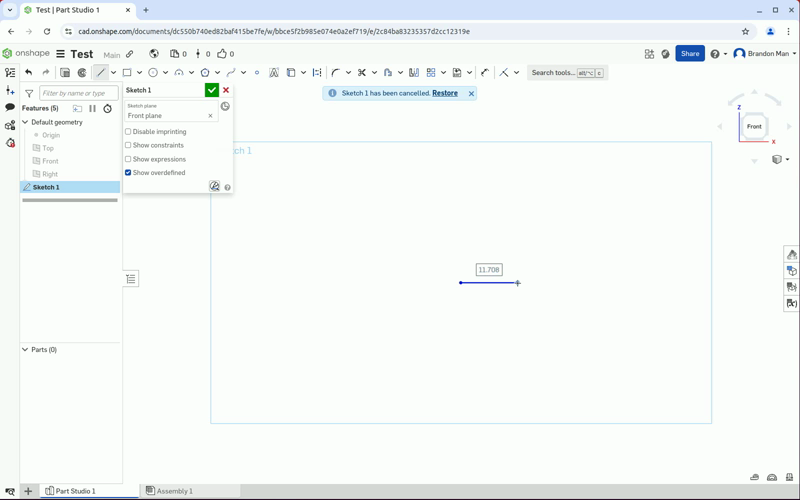
key_down(shift)
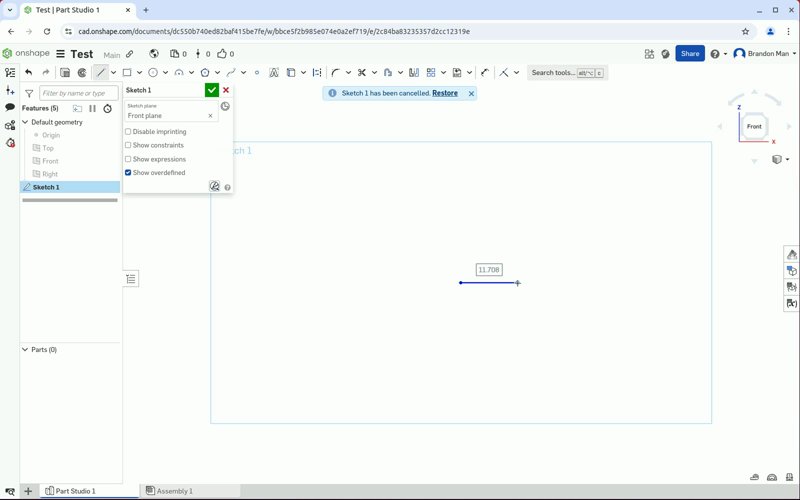
mouse_move(495, 226)
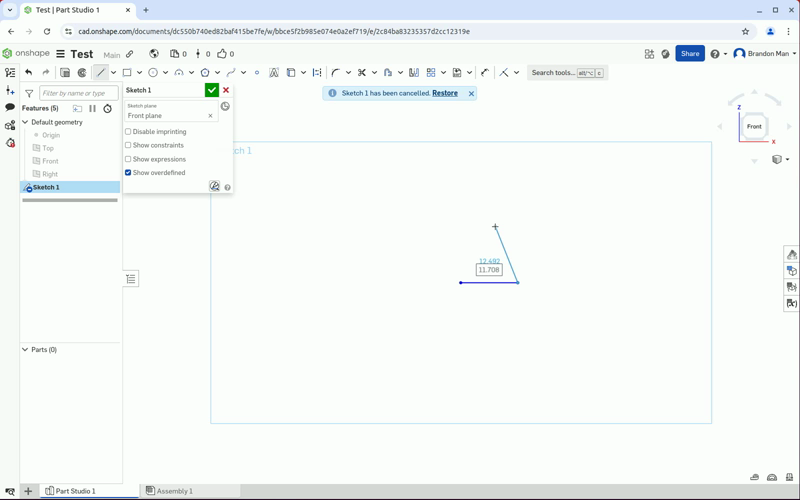
click(495, 226)
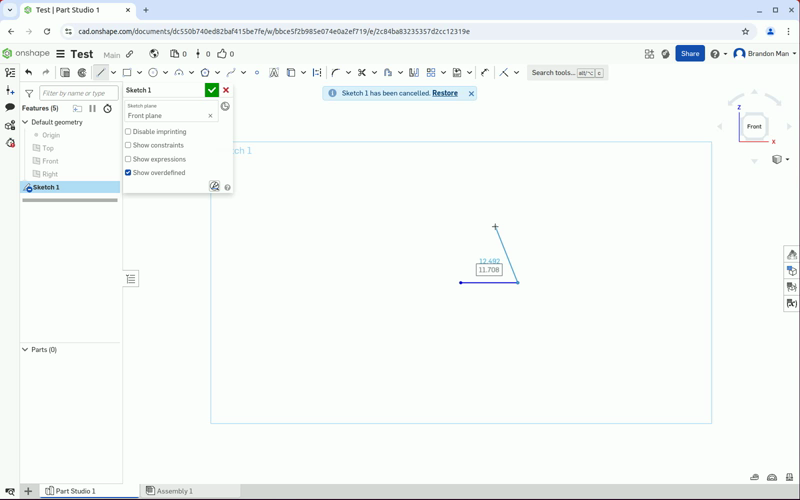
key_up(shift)
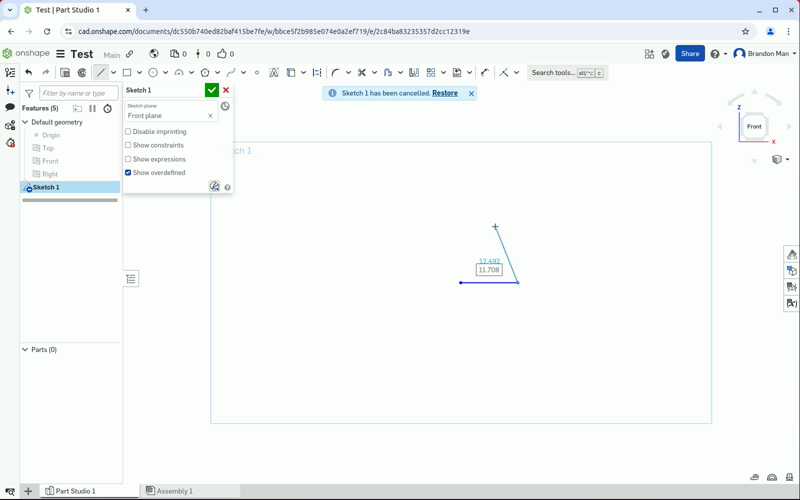
key_down(shift)
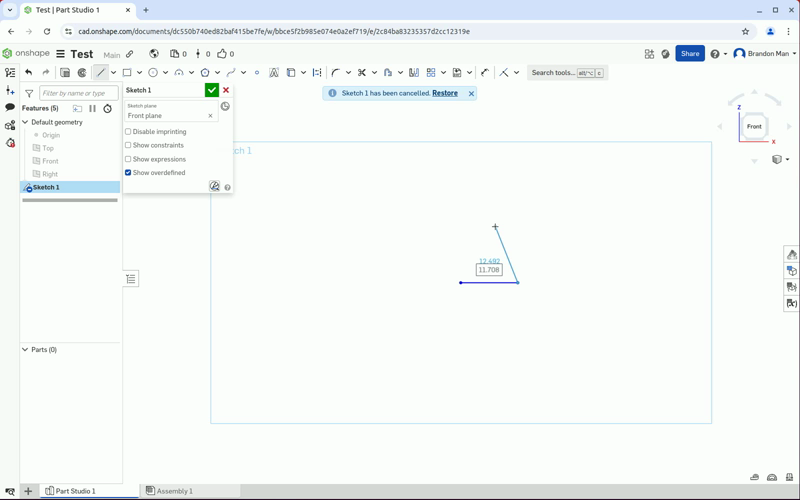
mouse_move(525, 226)
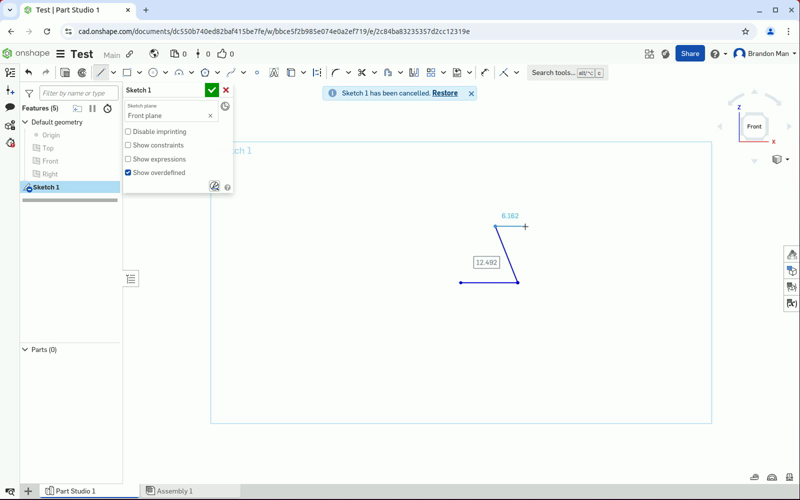
mouse_move(460, 226)
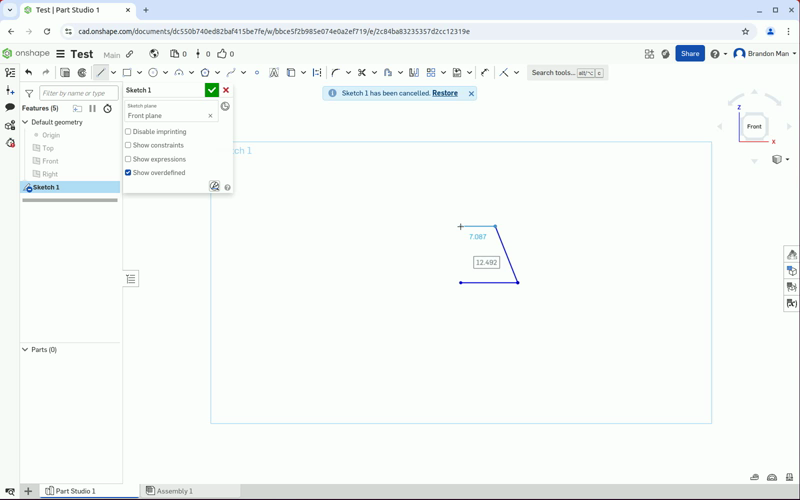
click(460, 226)
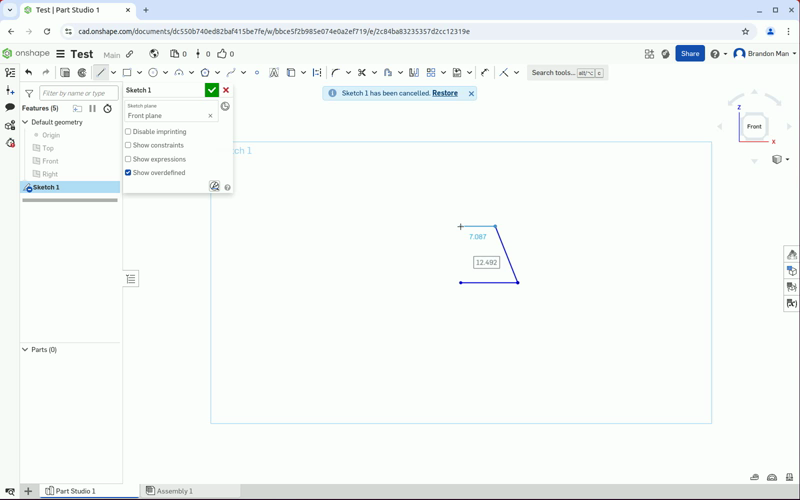
key_up(shift)
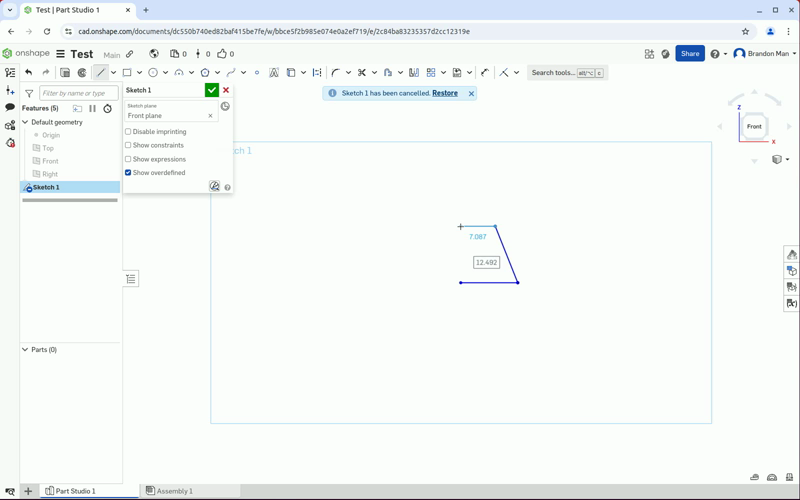
mouse_move(490, 226)
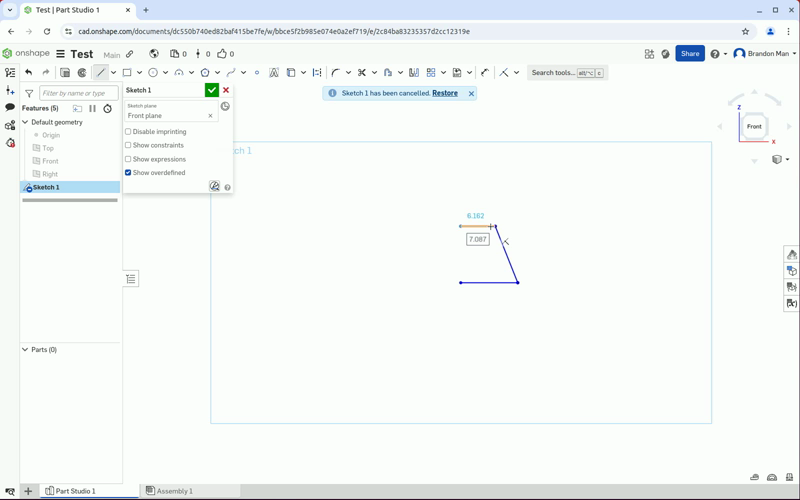
key_down(shift)
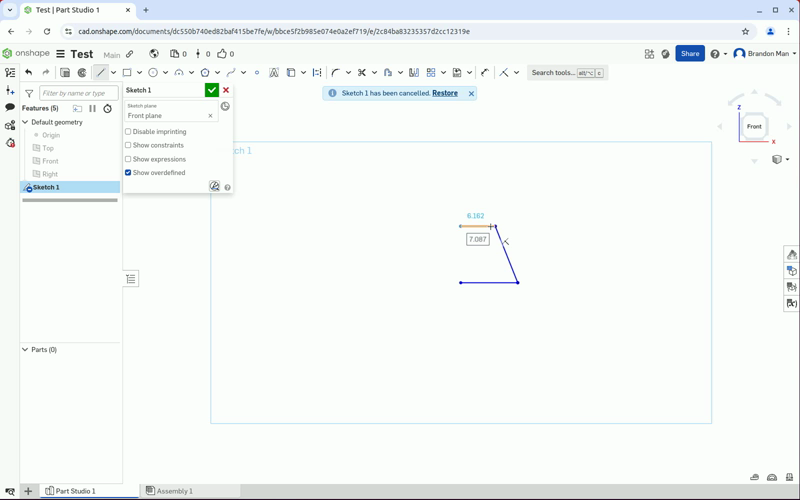
mouse_move(460, 282)
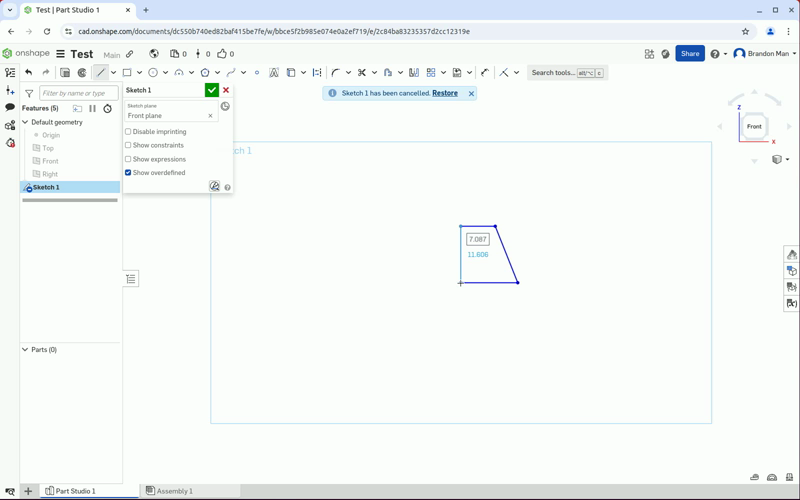
key_up(shift)
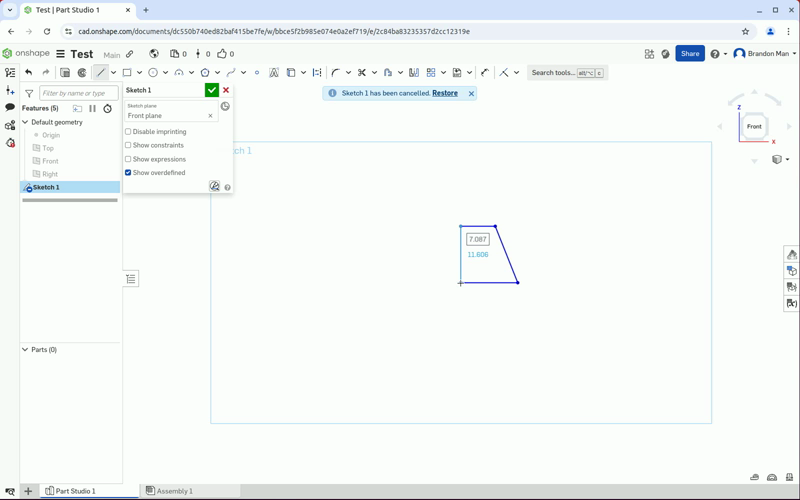
click(460, 282)
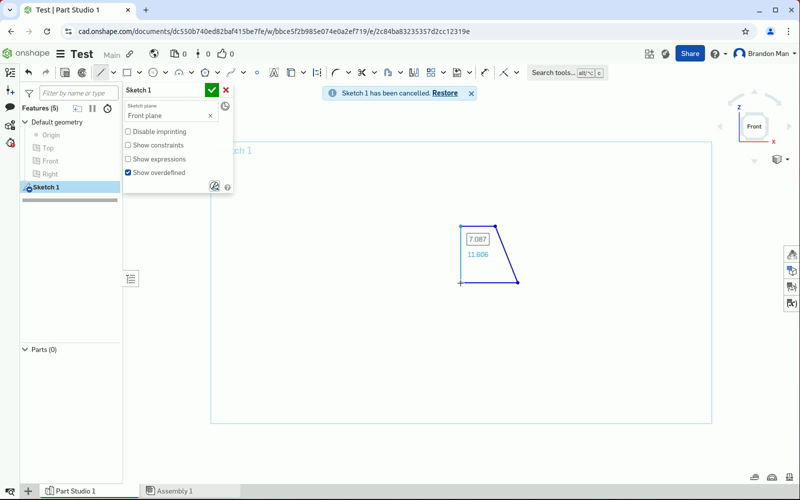
key(esc)
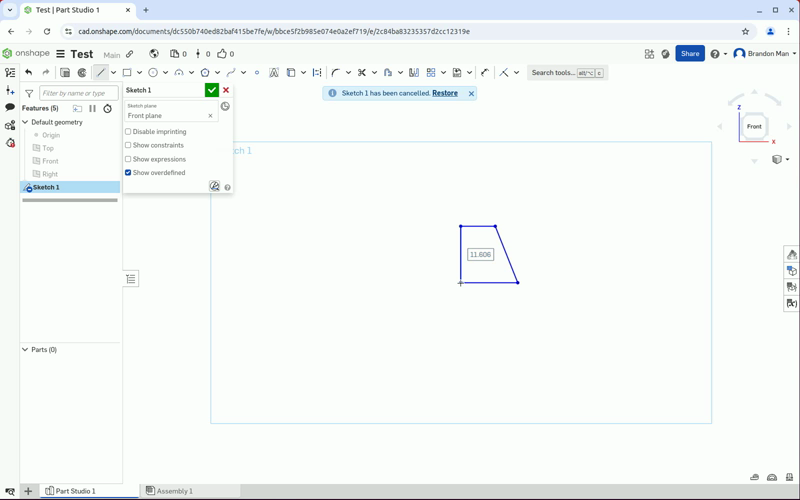
mouse_move(501, 274)
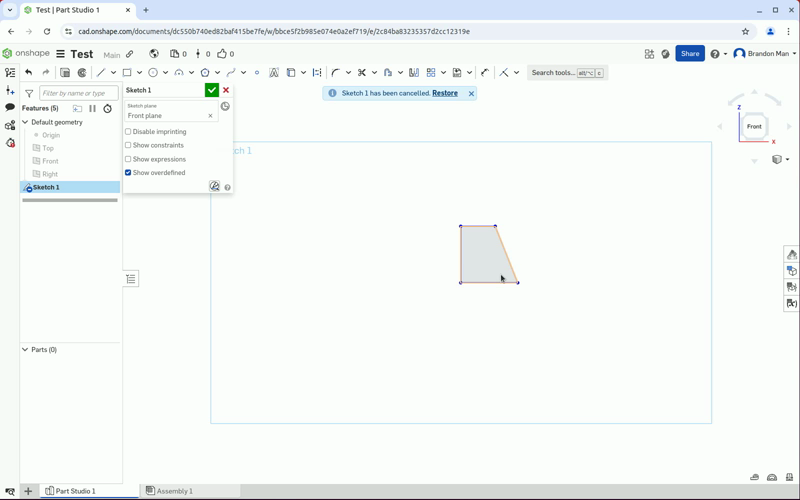
click(501, 274)
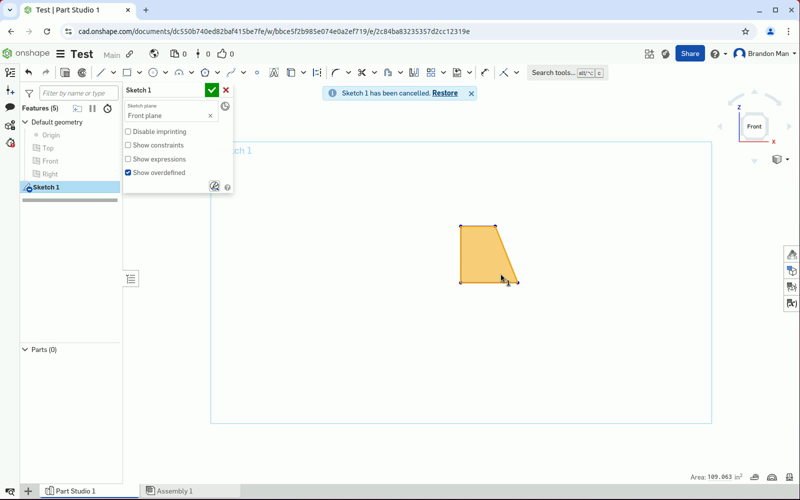
mouse_move(73, 352)
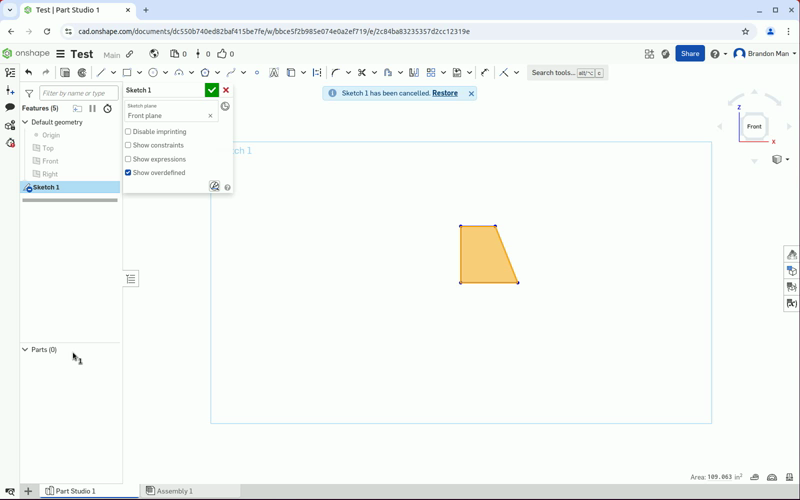
key(shift+y)
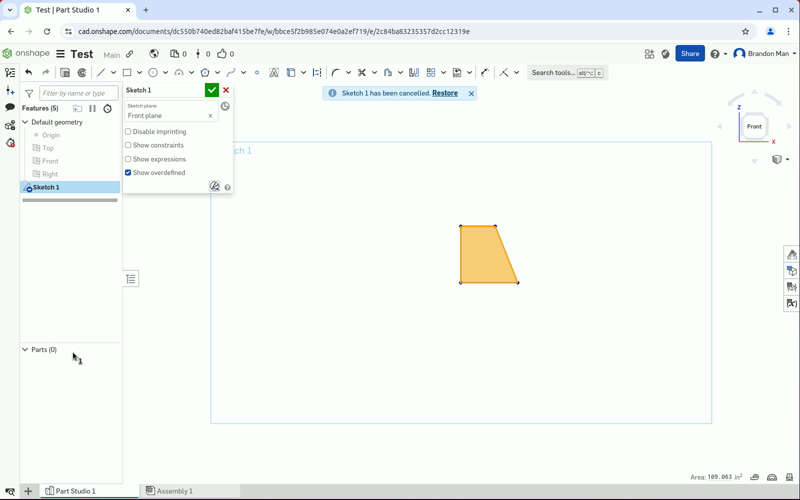
key(shift+e)
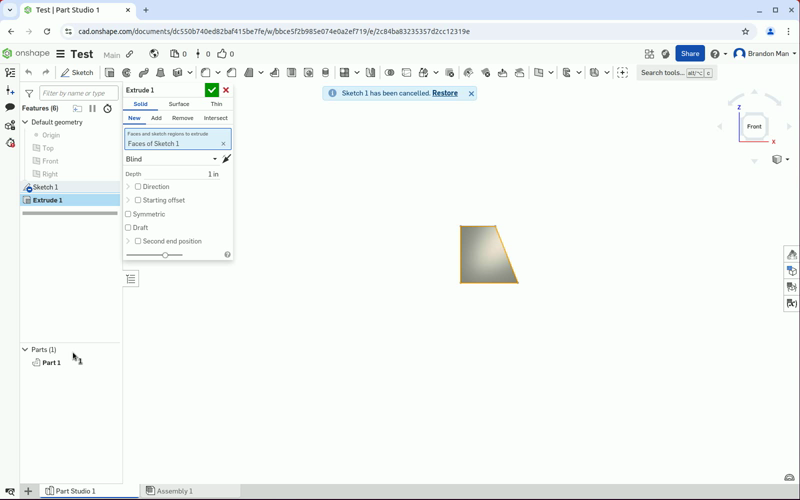
mouse_move(143, 106)
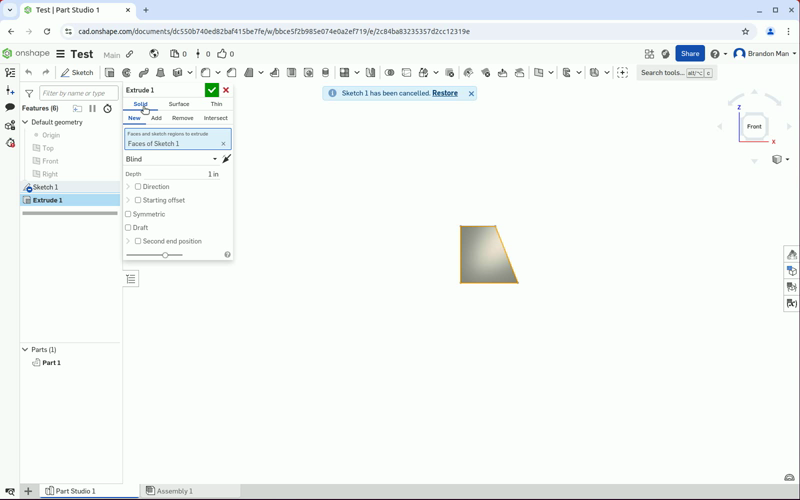
click(143, 106)
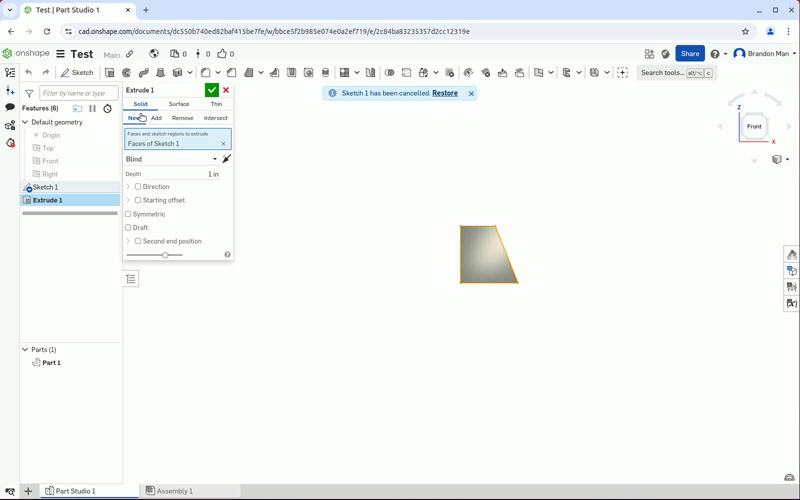
mouse_move(137, 120)
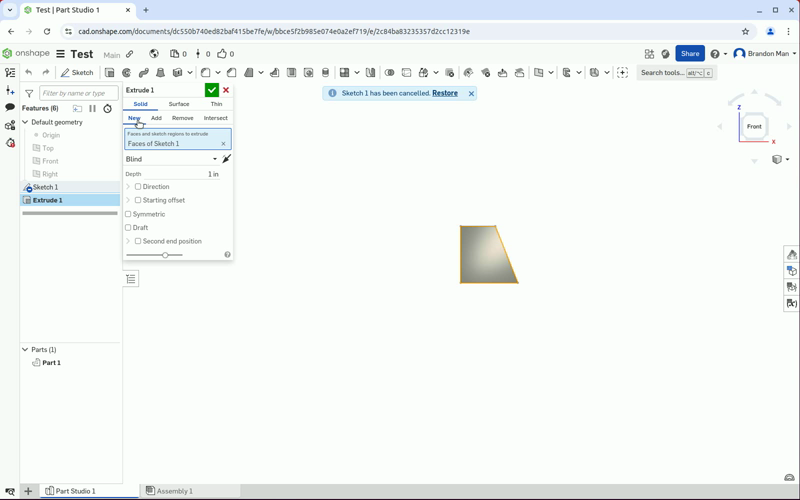
click(137, 120)
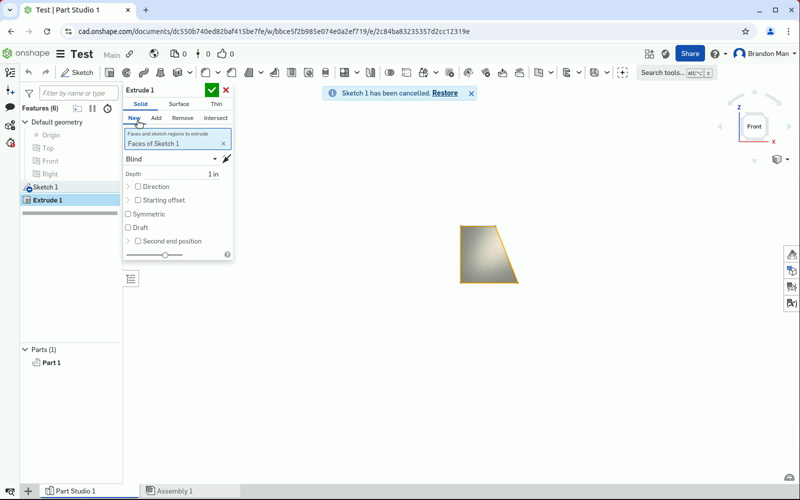
key(tab, 4)
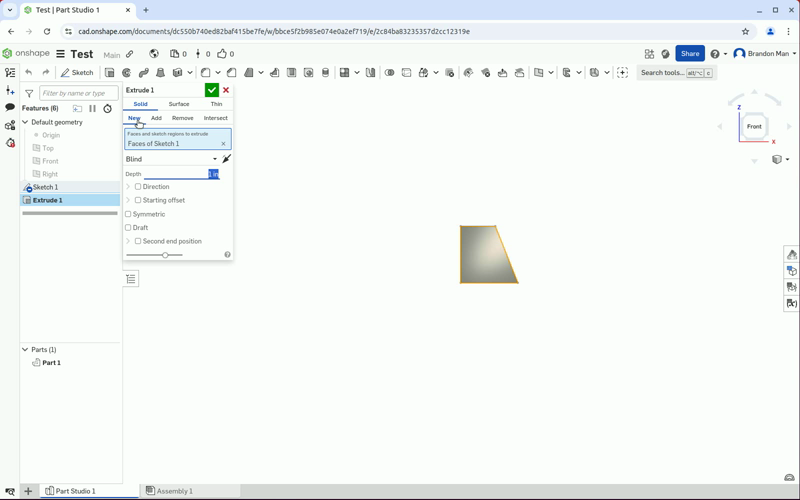
text(13.961)
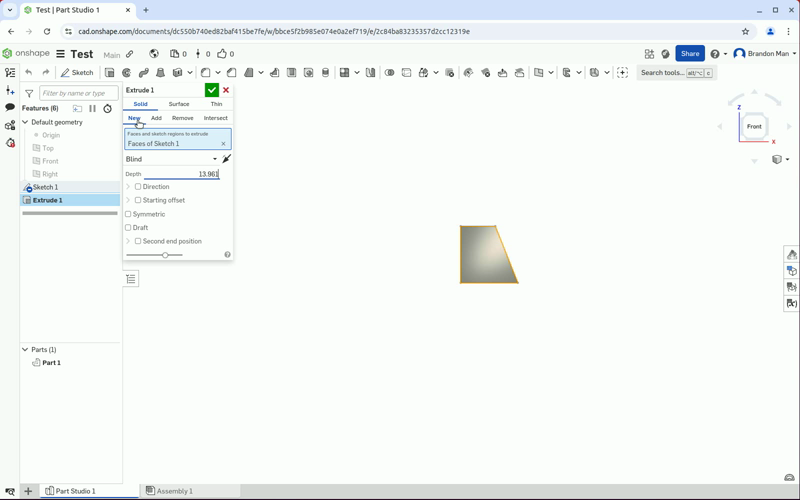
key(enter)
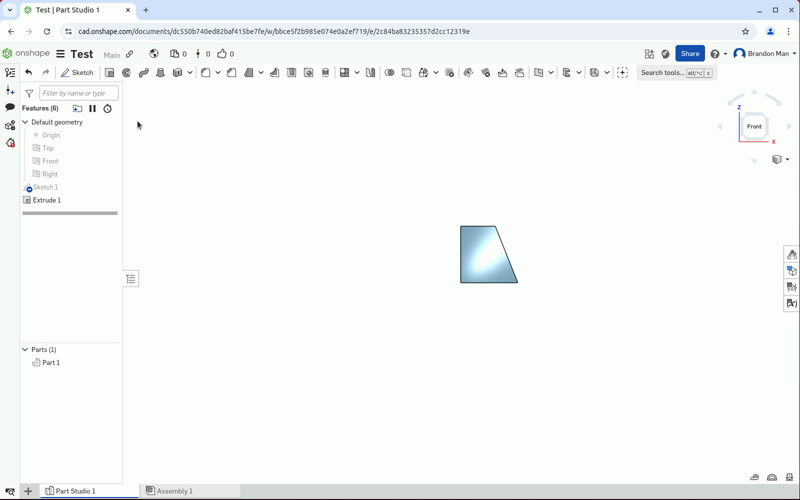
key(shift+h)
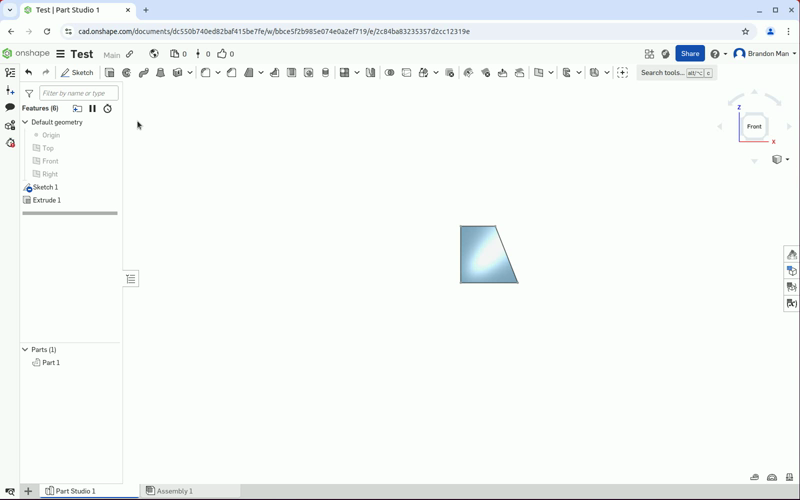
key(shift+h)
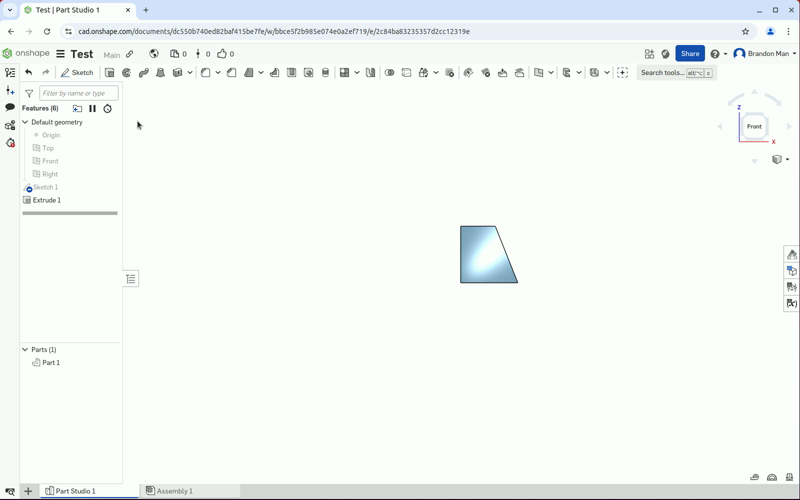
mouse_move(73, 189)
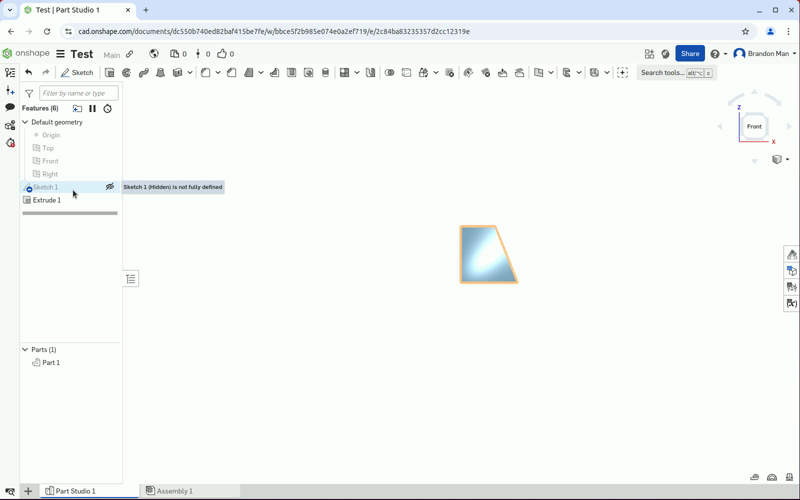
click(73, 189)
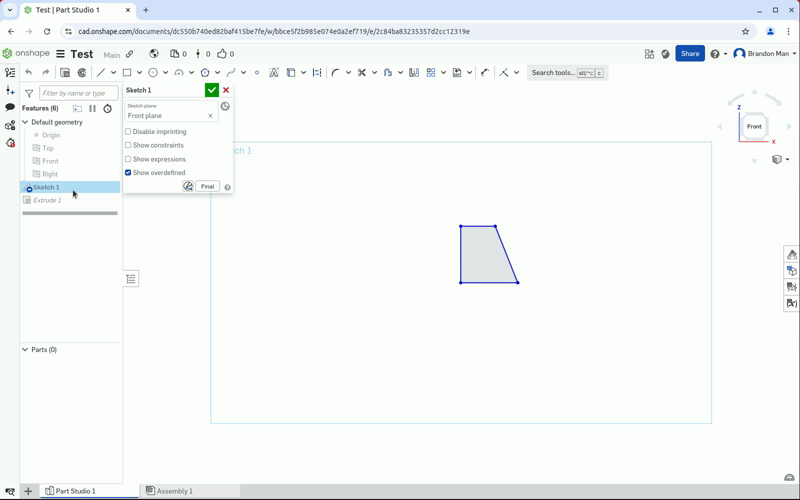
mouse_move(229, 92)
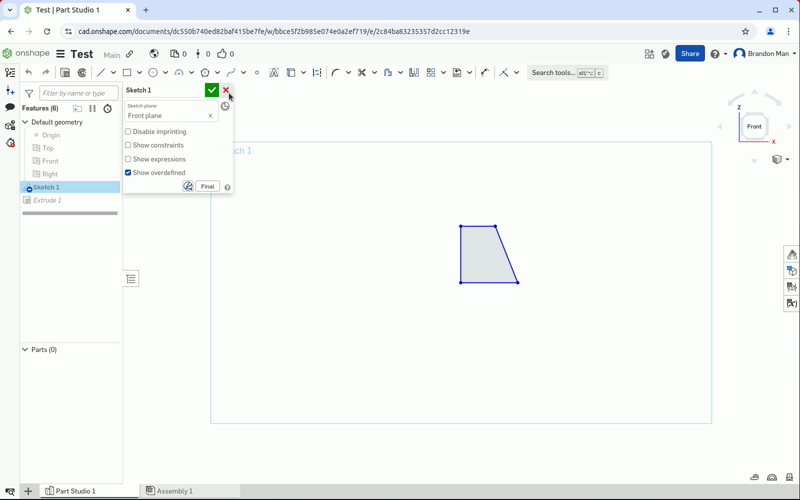
click(229, 92)
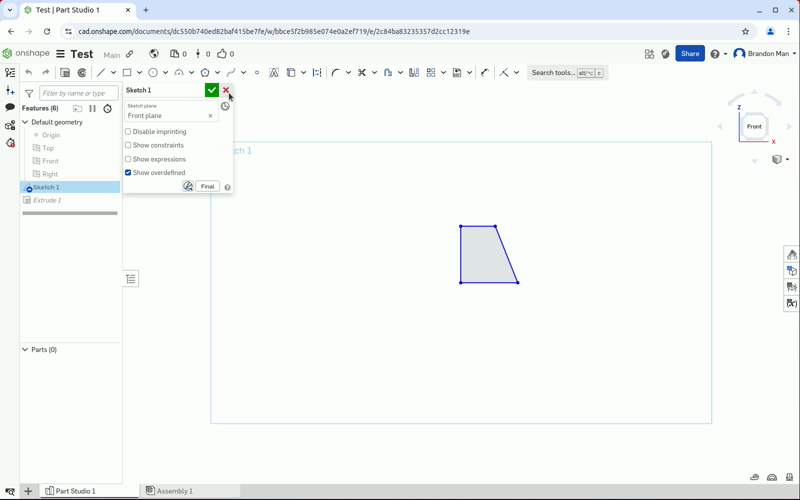
key(shift+s)
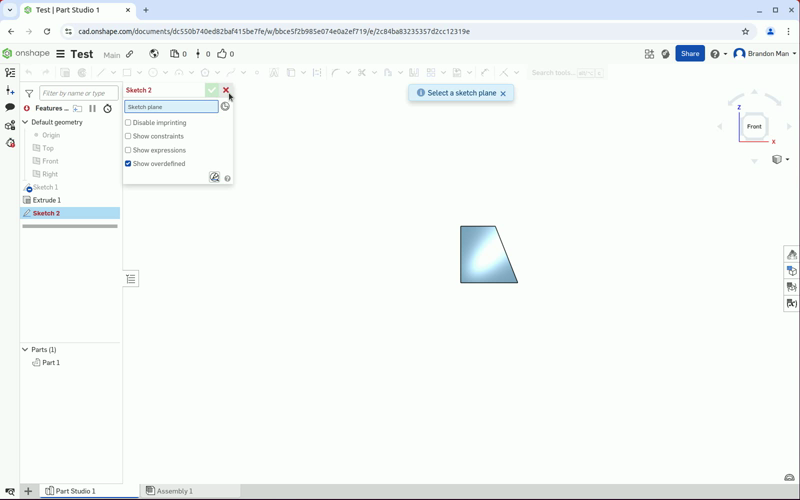
mouse_move(73, 163)
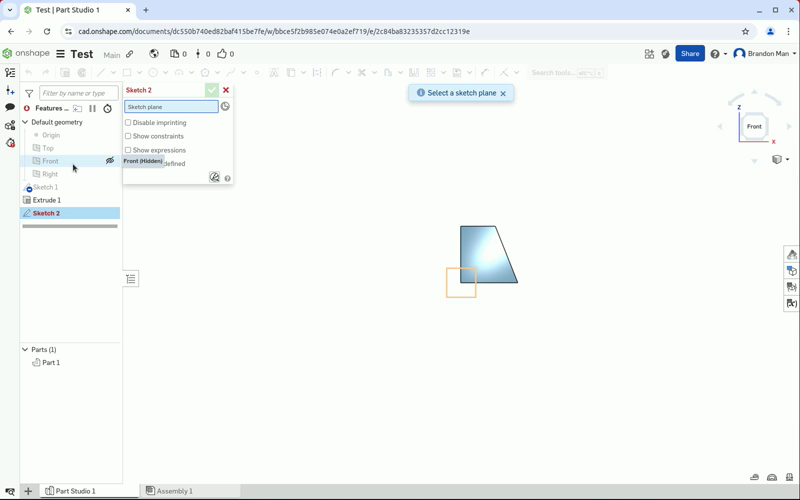
click(73, 163)
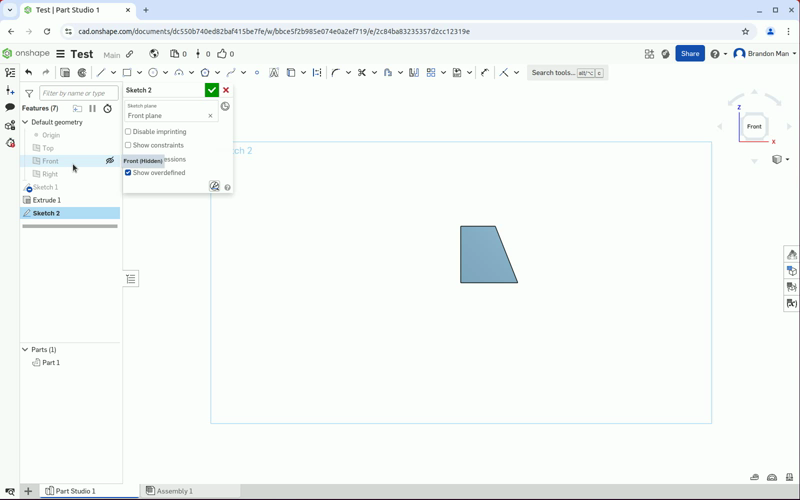
mouse_move(73, 352)
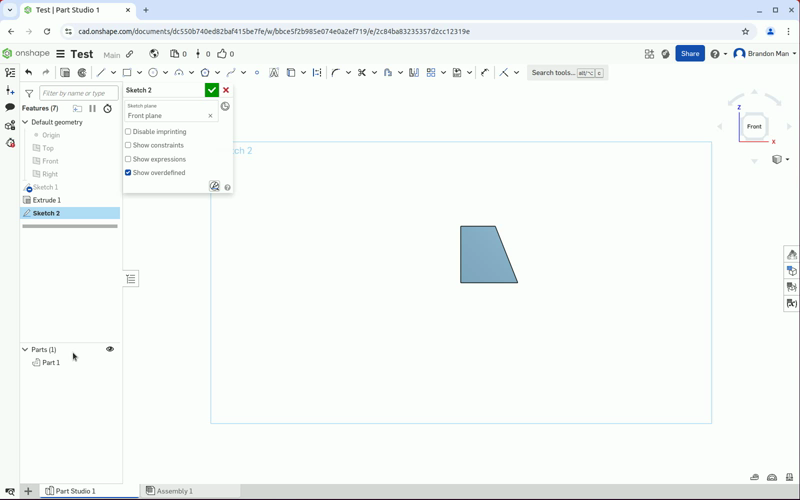
key(y)
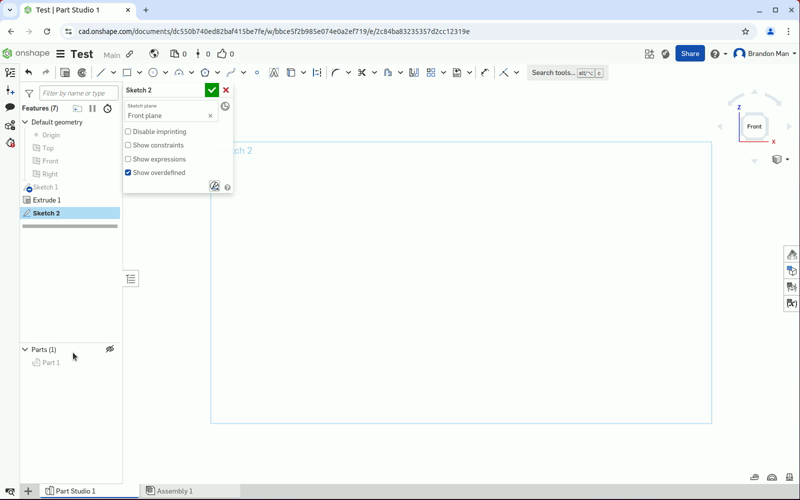
key(l)
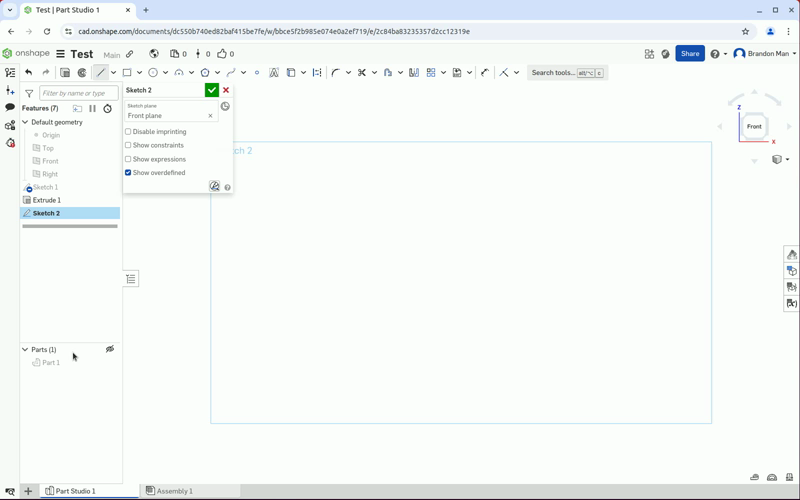
key_down(shift)
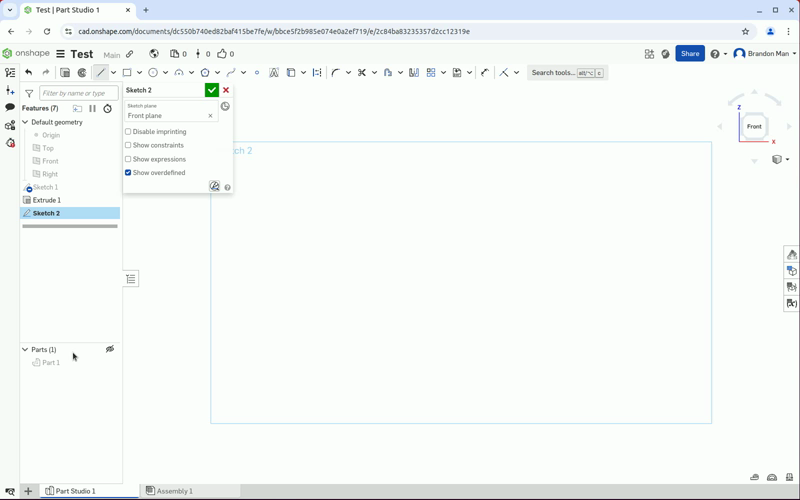
mouse_move(494, 226)
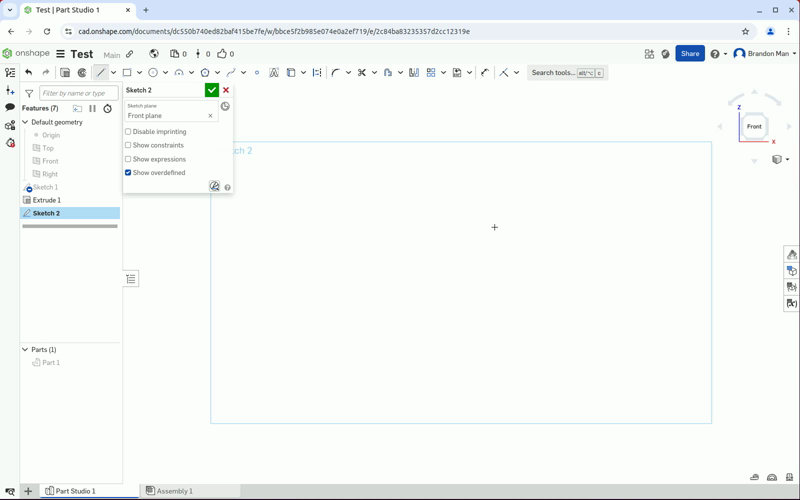
click(494, 226)
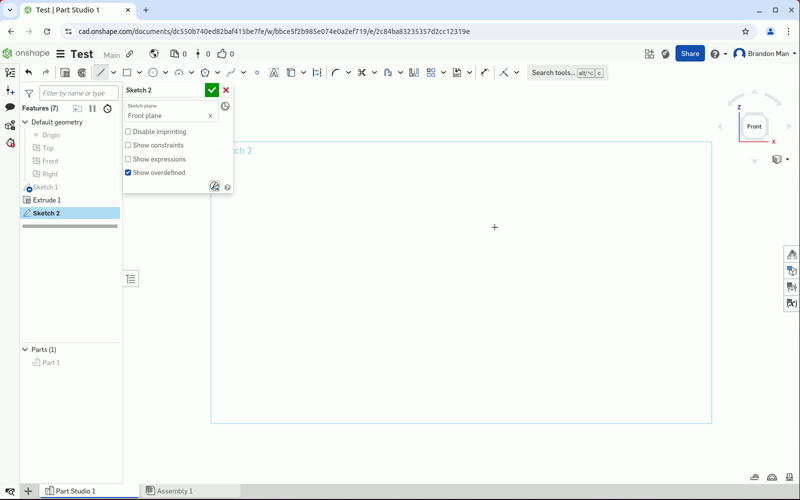
key_up(shift)
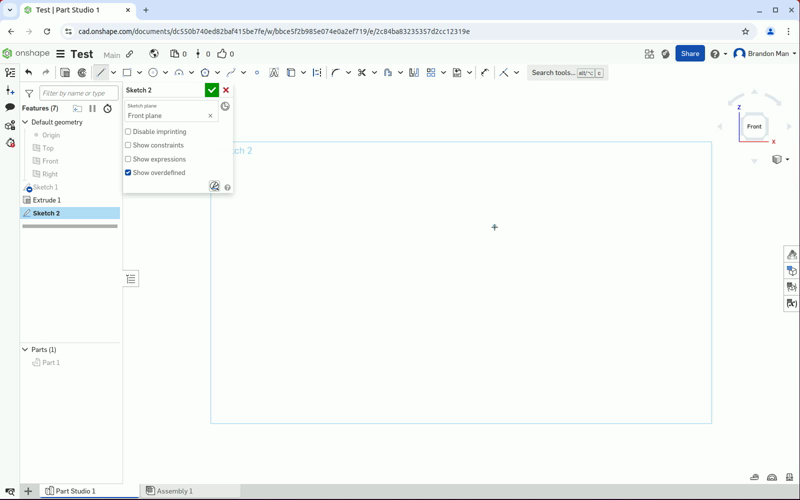
key_down(shift)
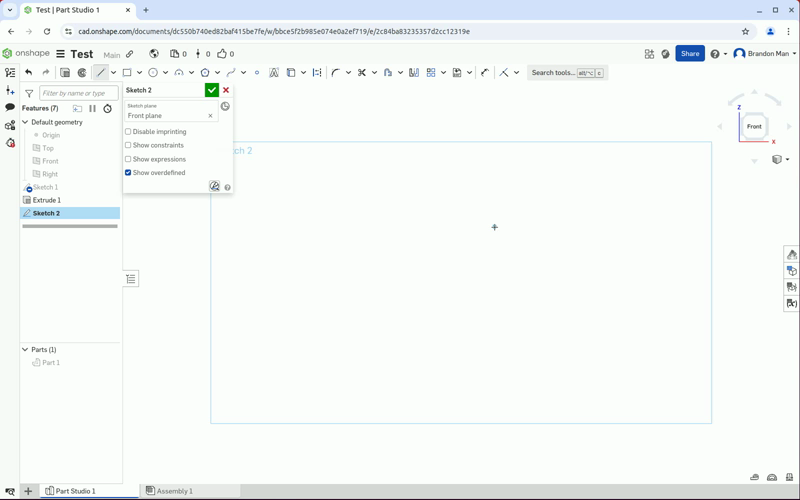
mouse_move(517, 283)
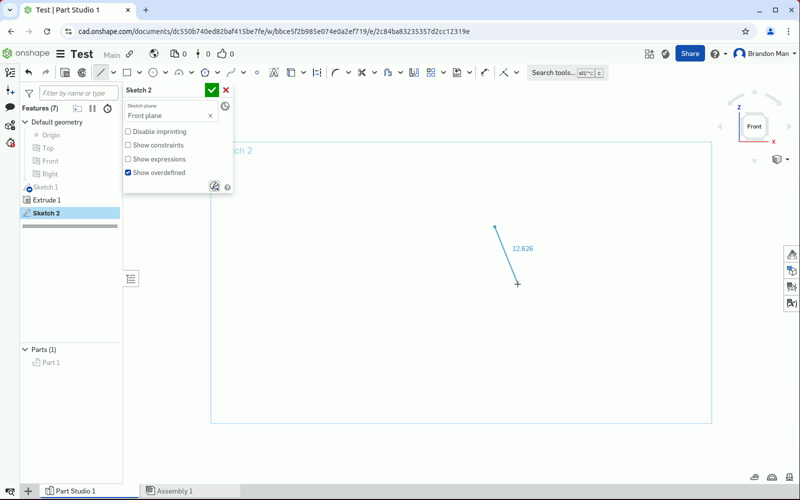
click(517, 283)
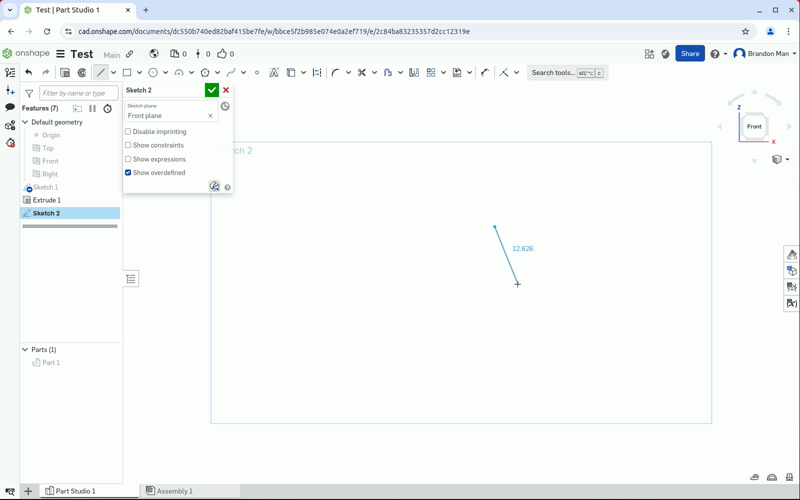
key_up(shift)
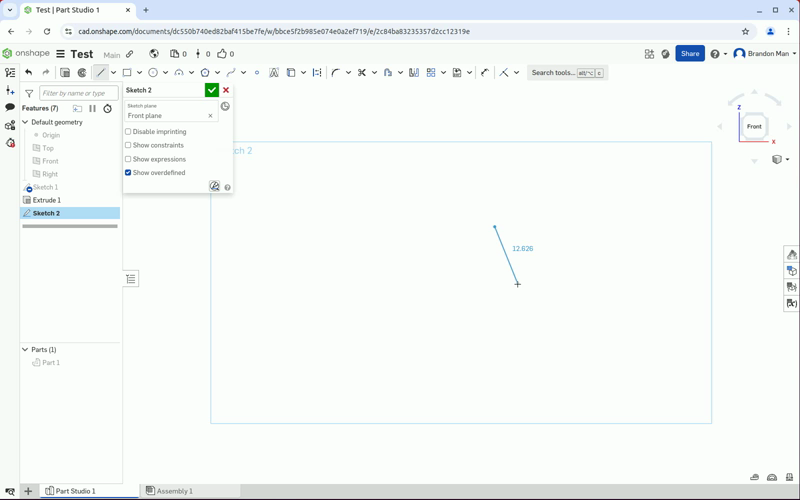
key_down(shift)
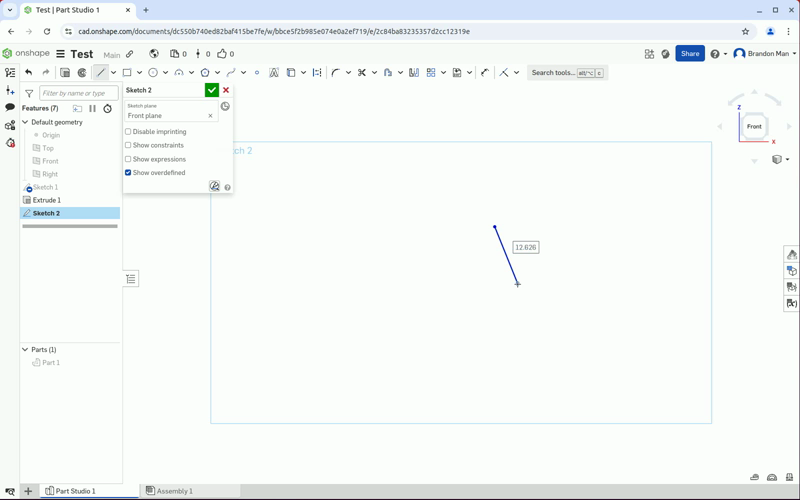
mouse_move(547, 283)
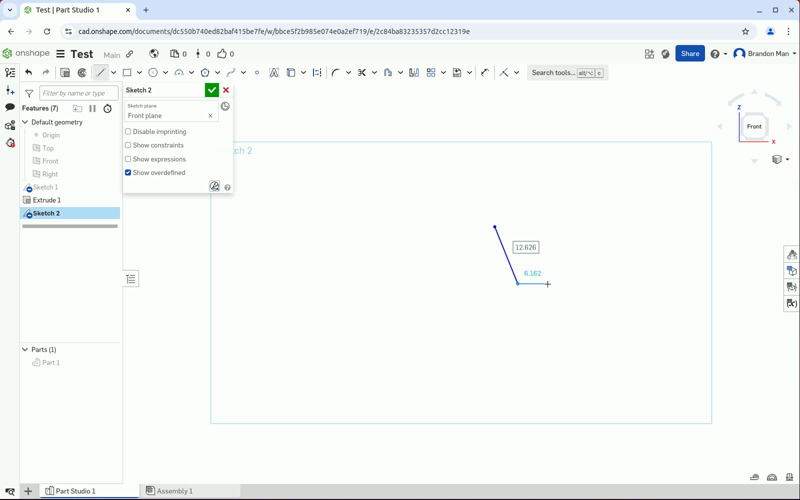
mouse_move(563, 283)
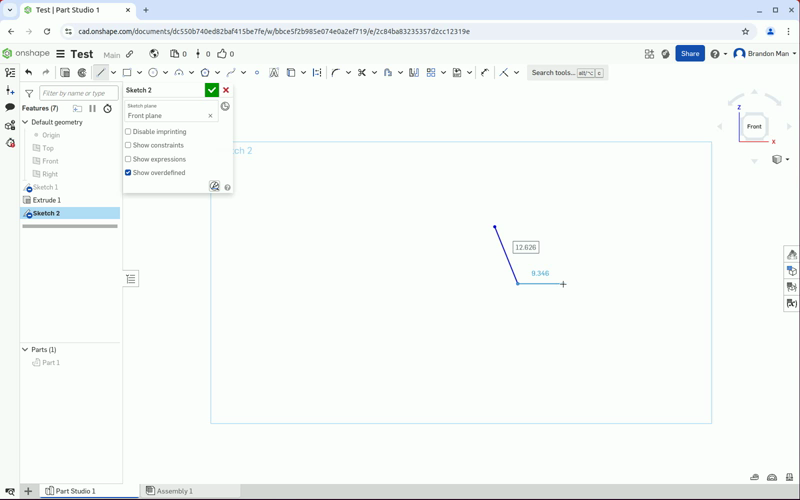
click(563, 283)
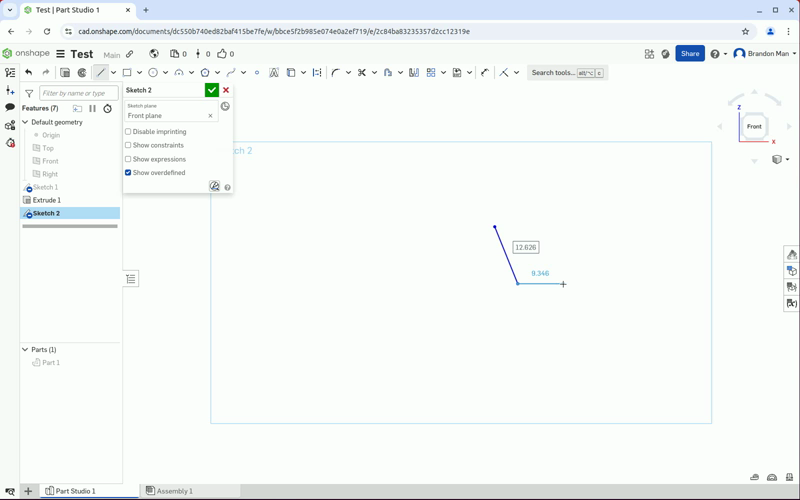
key_up(shift)
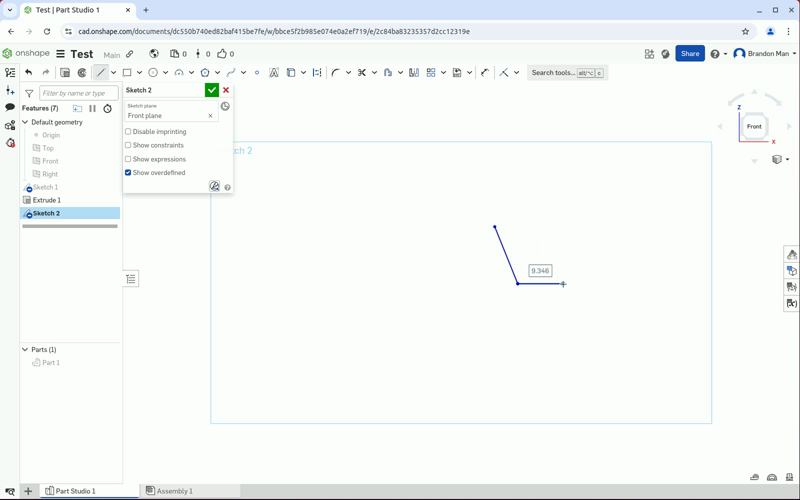
key_down(shift)
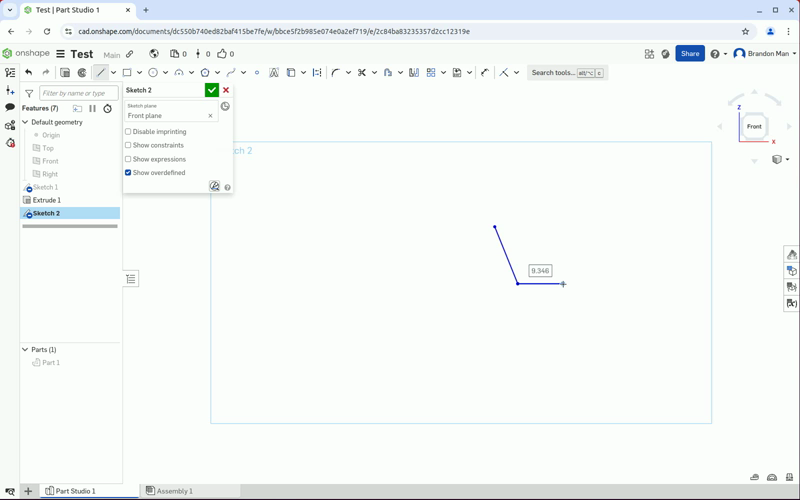
mouse_move(589, 283)
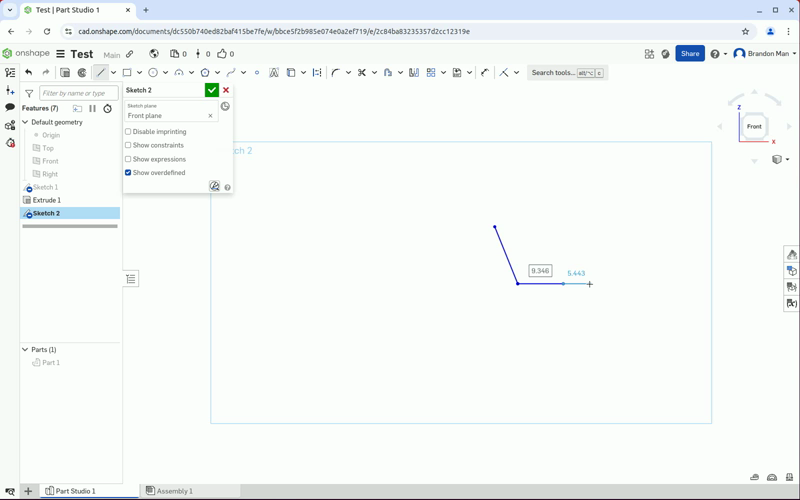
mouse_move(563, 226)
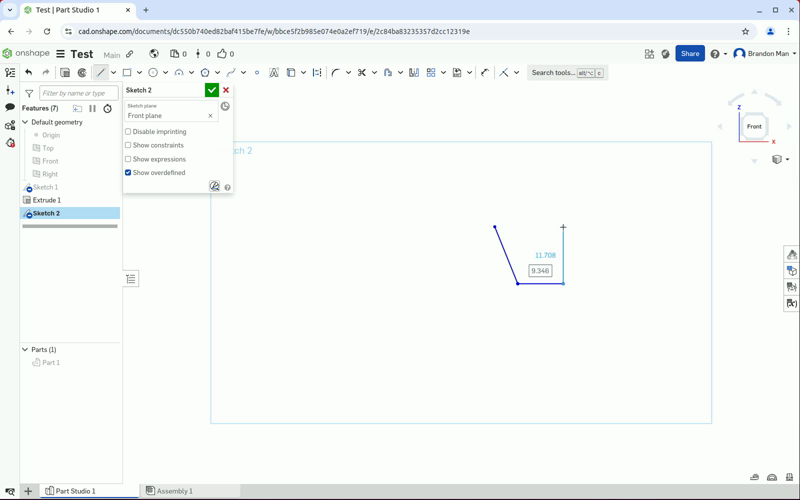
click(563, 226)
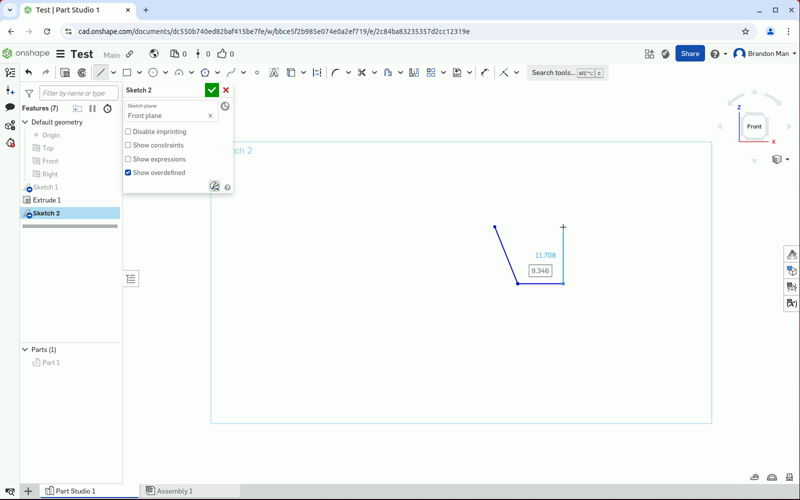
key_up(shift)
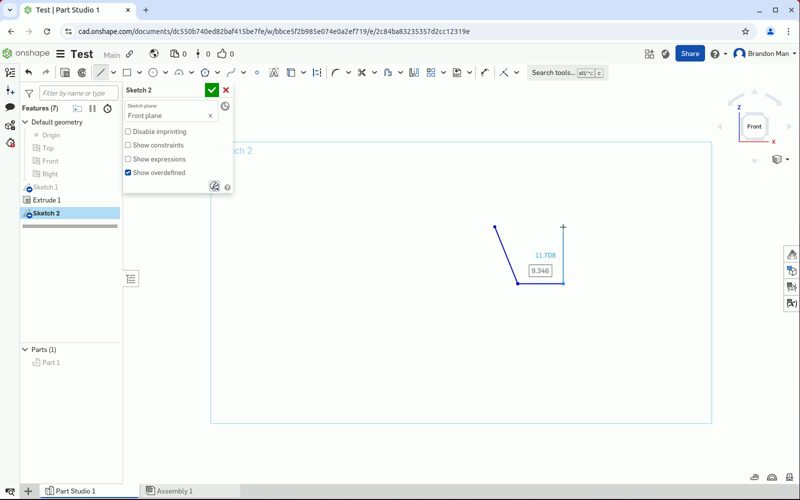
key_down(shift)
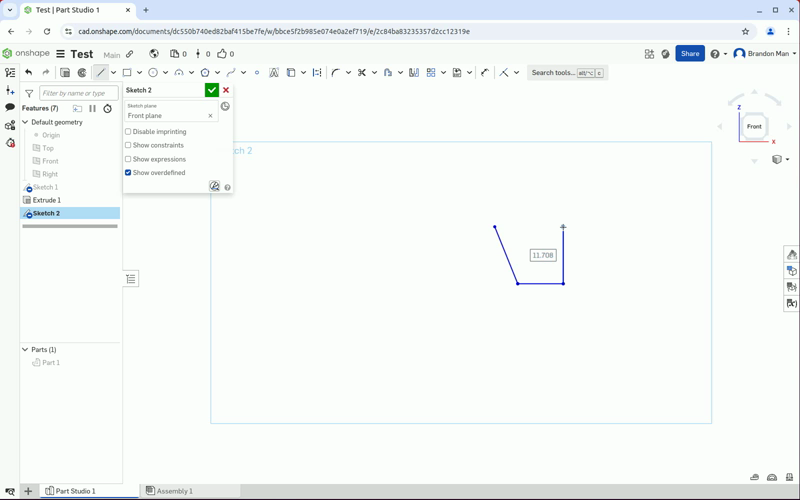
mouse_move(494, 226)
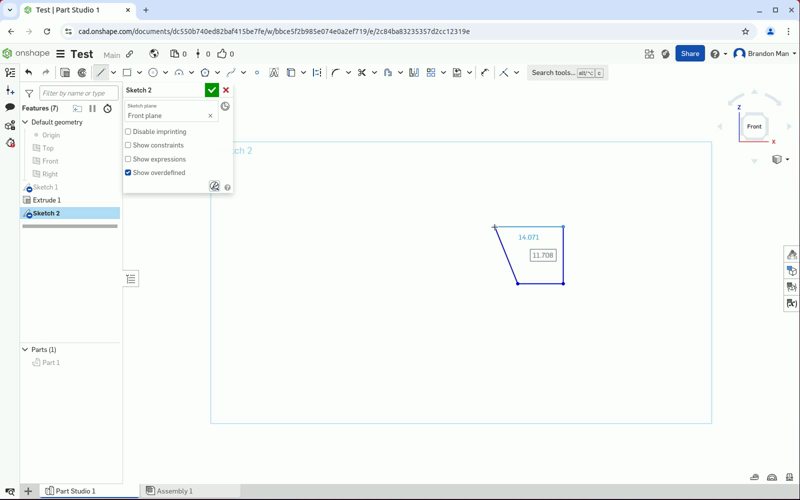
key_up(shift)
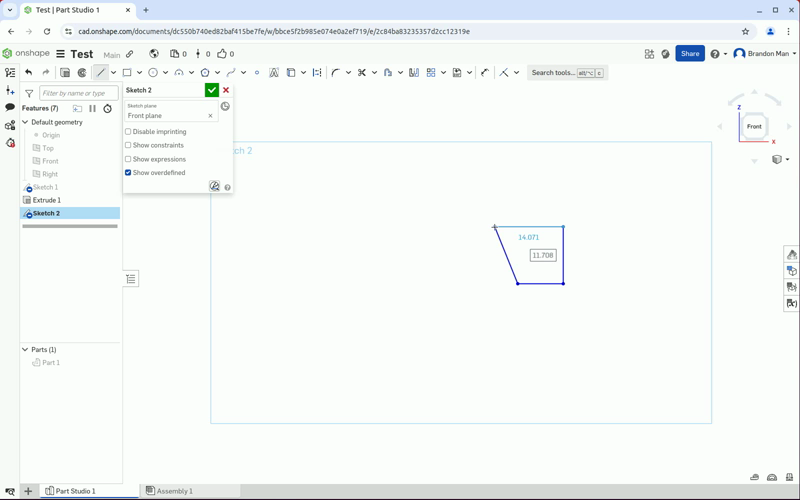
click(494, 226)
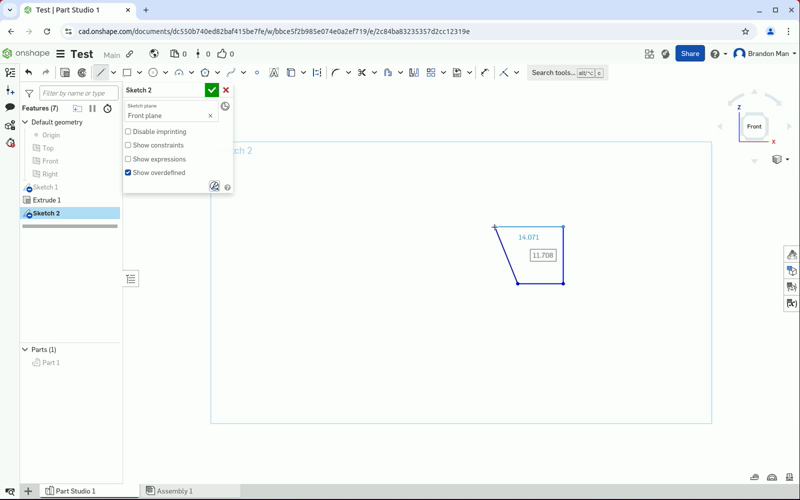
key(esc)
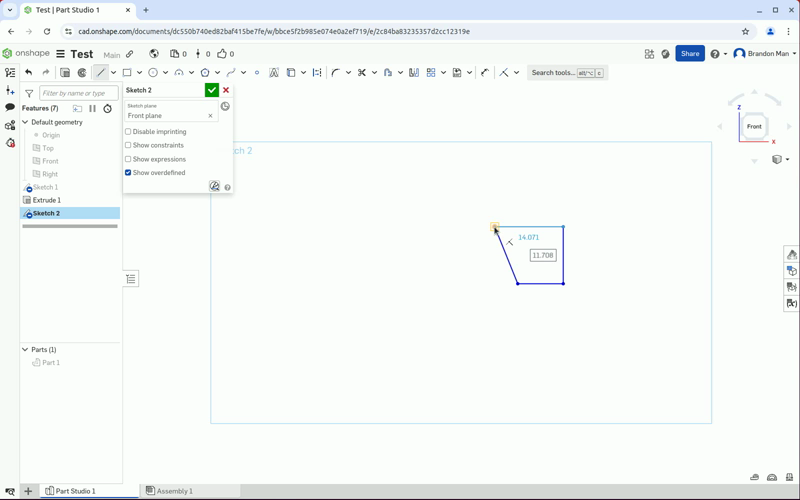
mouse_move(536, 255)
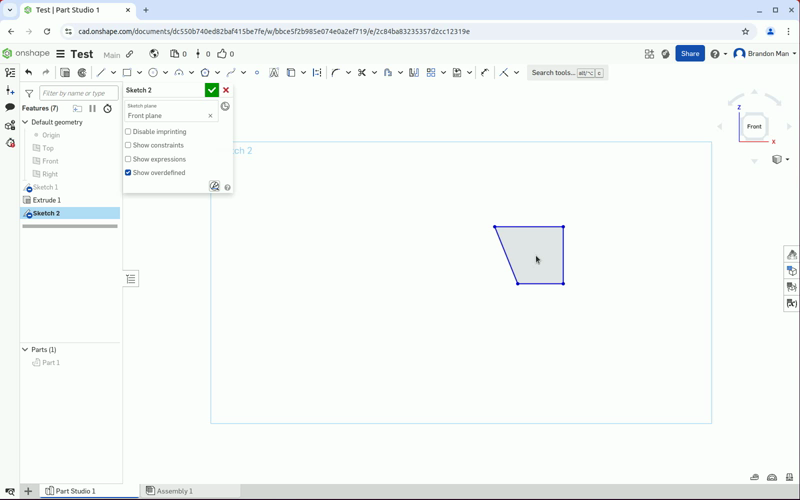
click(536, 255)
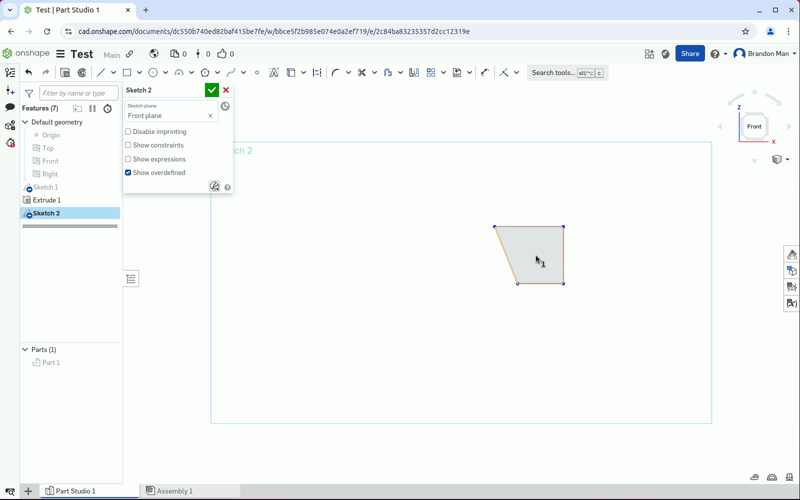
mouse_move(73, 352)
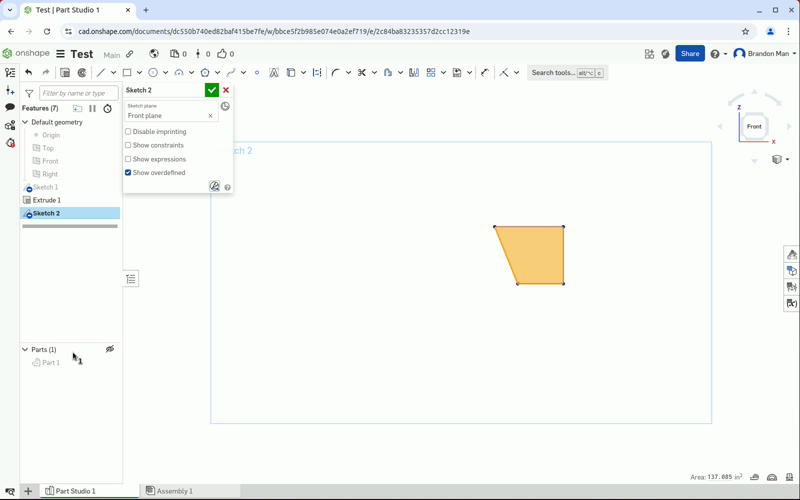
key(shift+y)
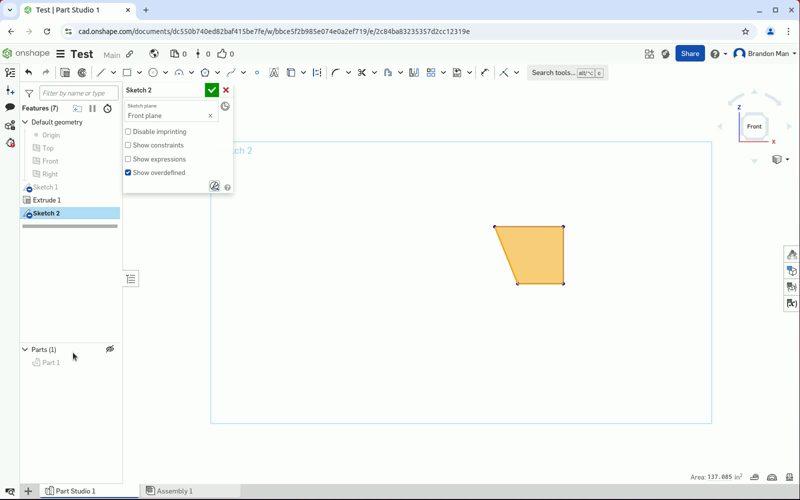
key(shift+e)
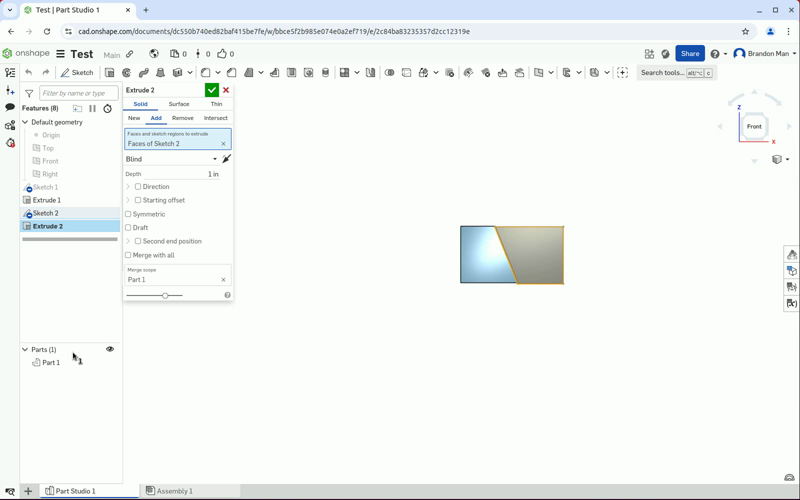
mouse_move(143, 106)
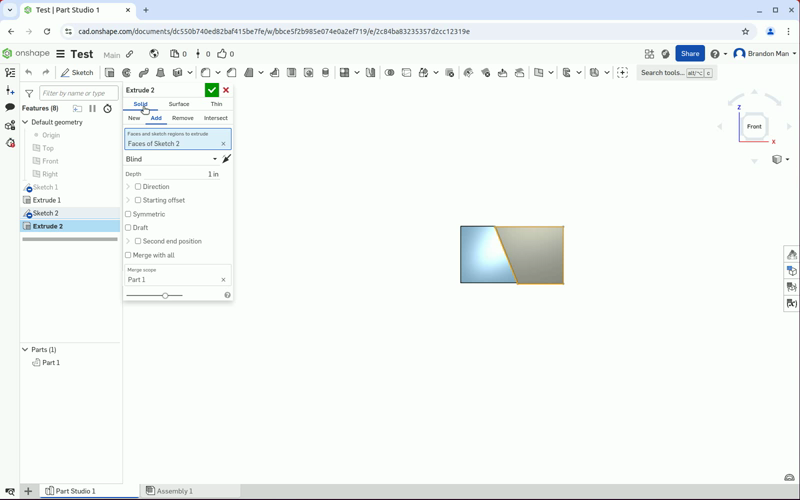
click(143, 106)
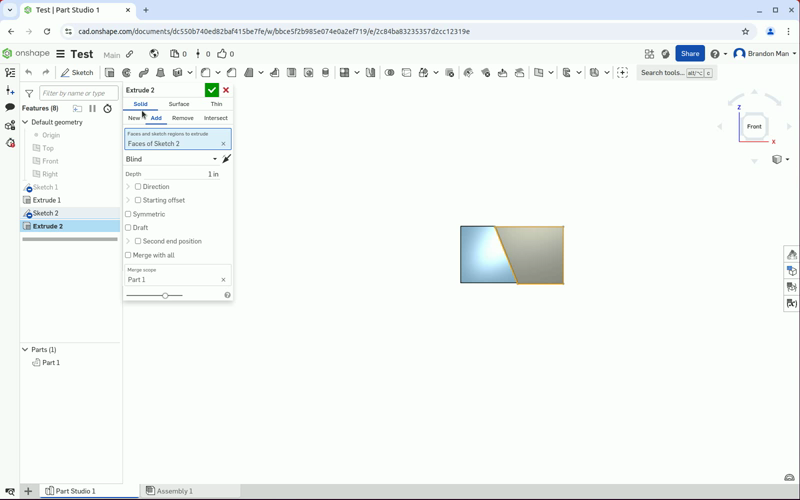
mouse_move(137, 120)
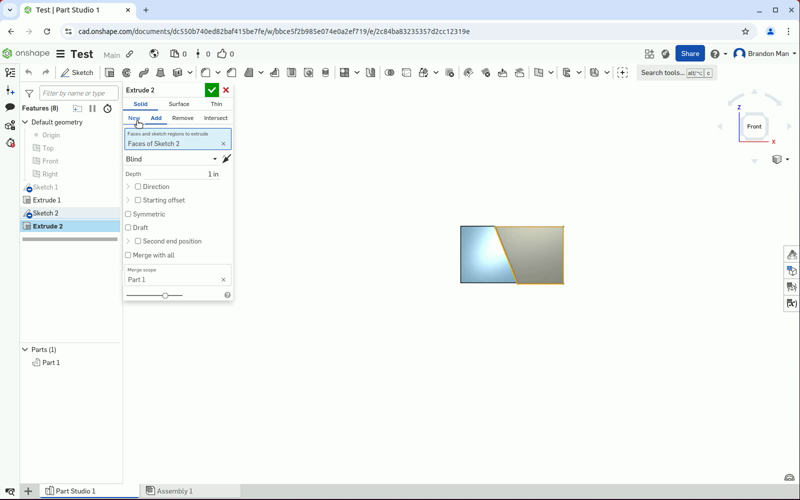
click(137, 120)
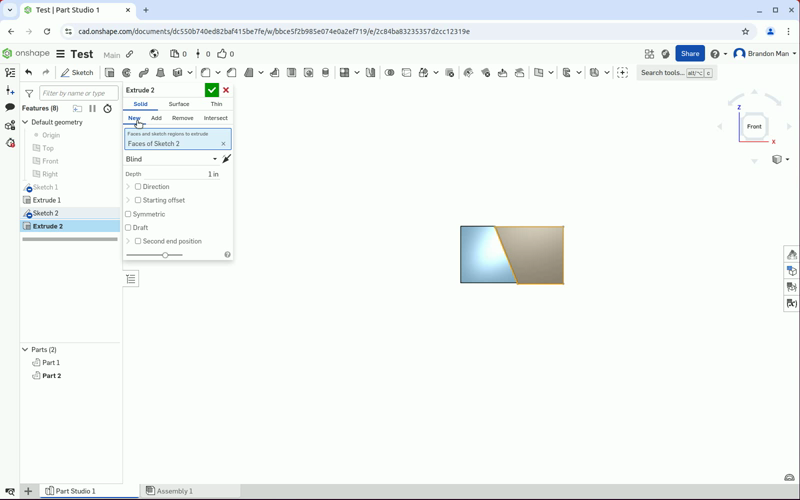
key(tab, 4)
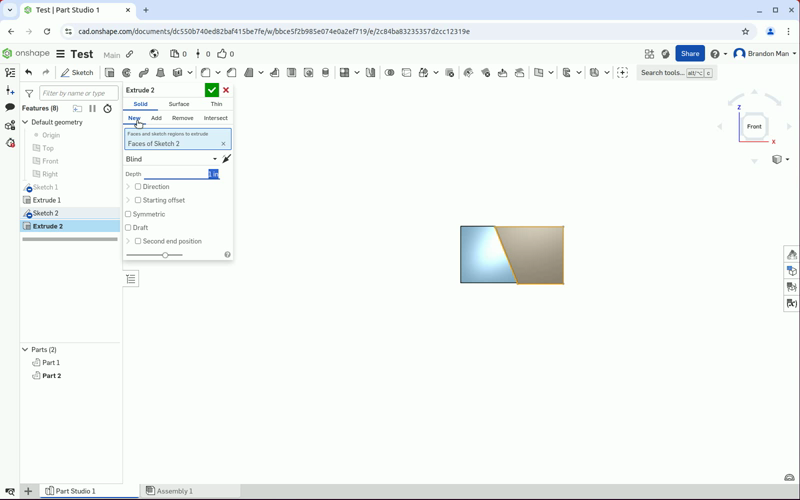
text(13.961)
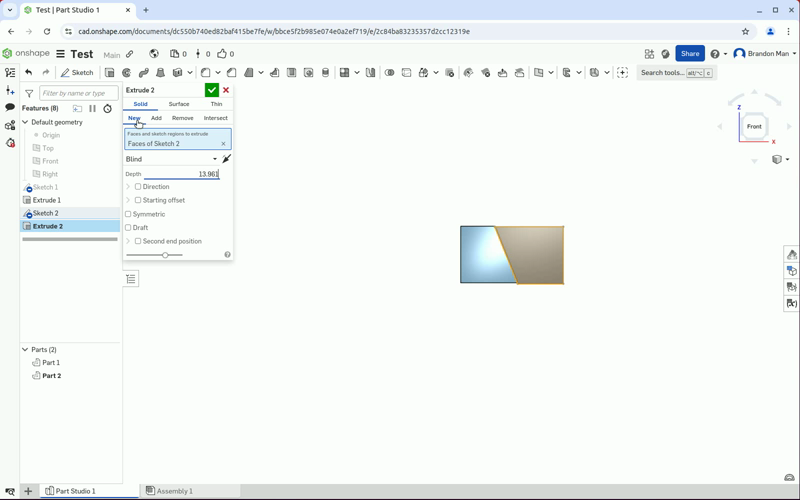
key(enter)
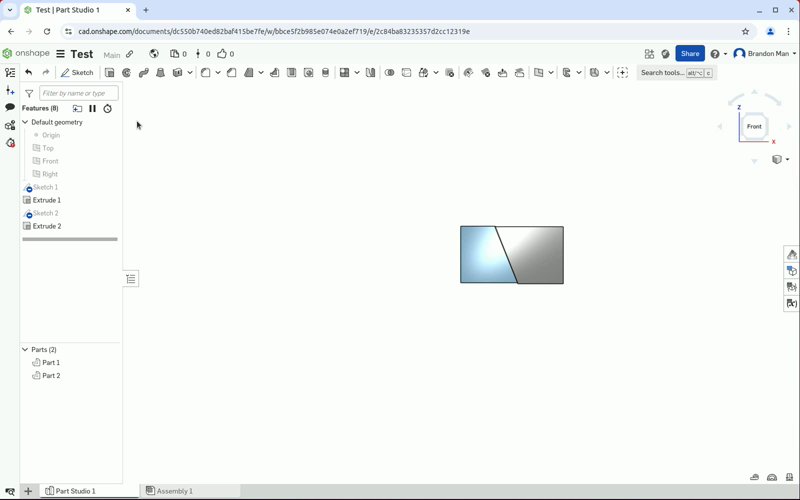
key(shift+h)
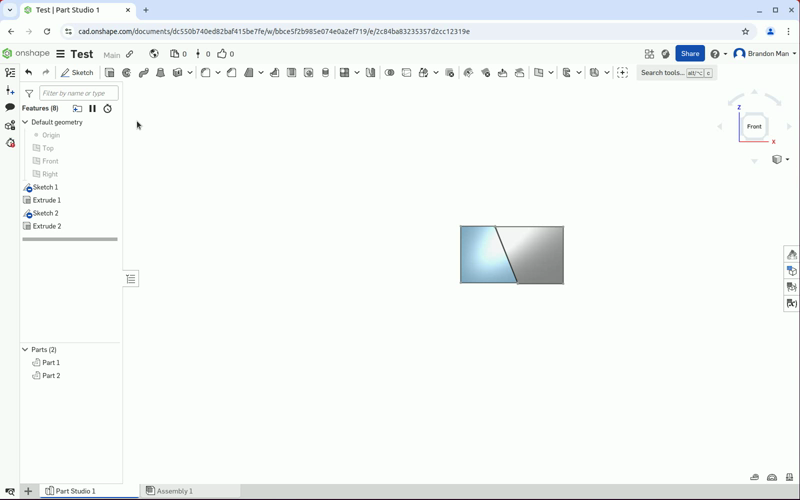
key(shift+h)
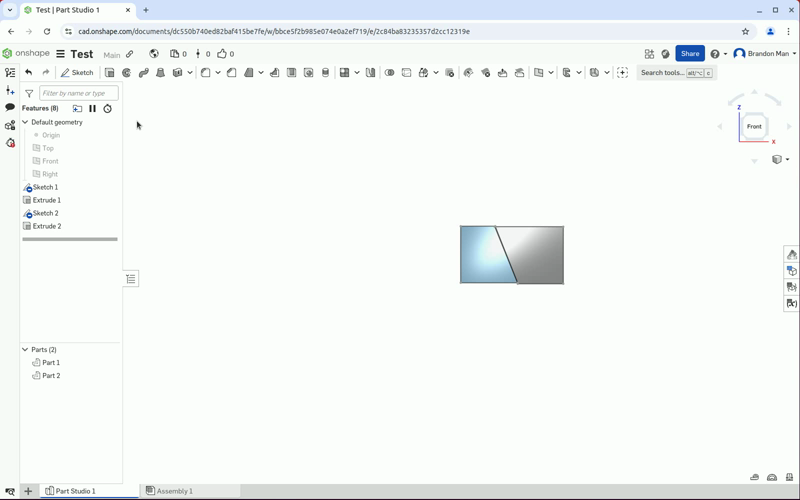
key(shift+7)
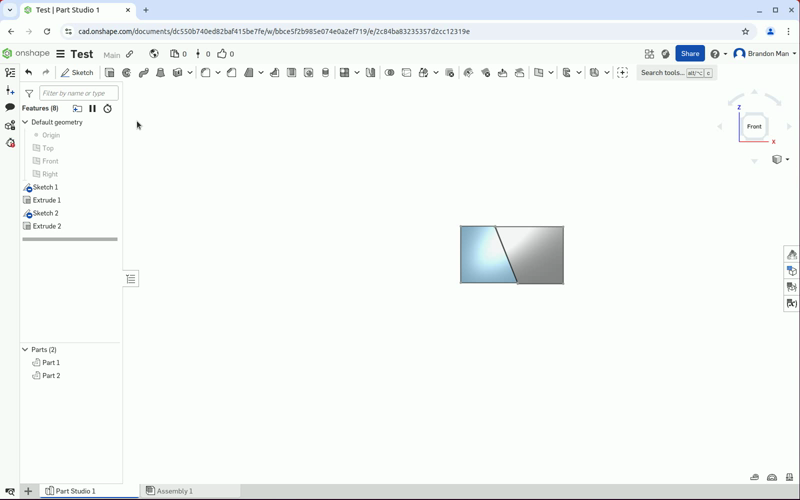
key(left, 2)
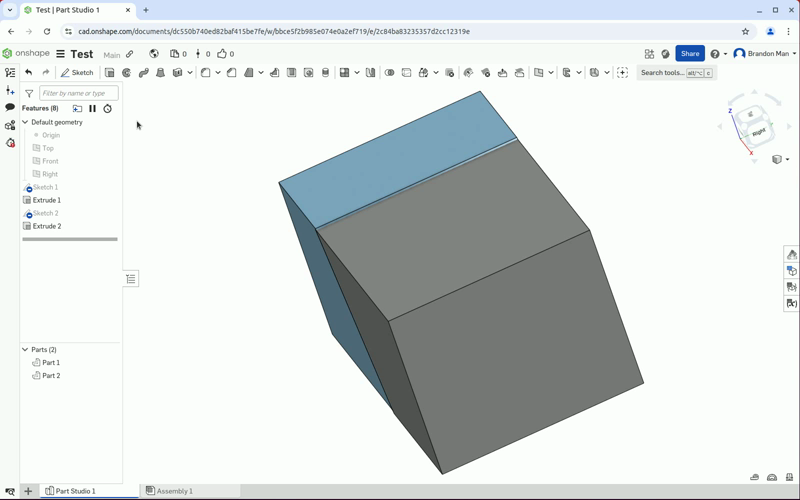
key(down, 2)
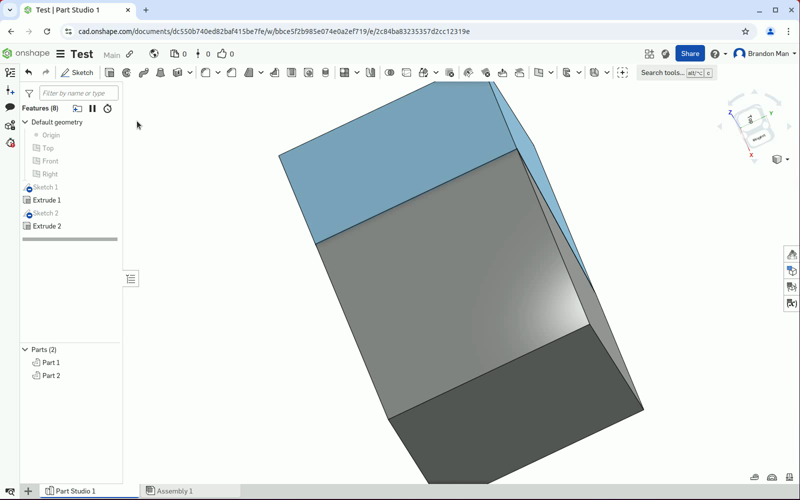
key(up, 2)
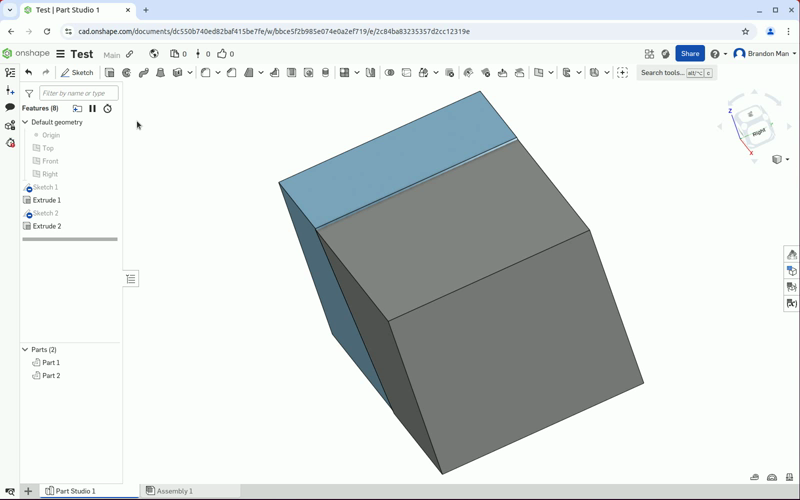
key(right, 2)
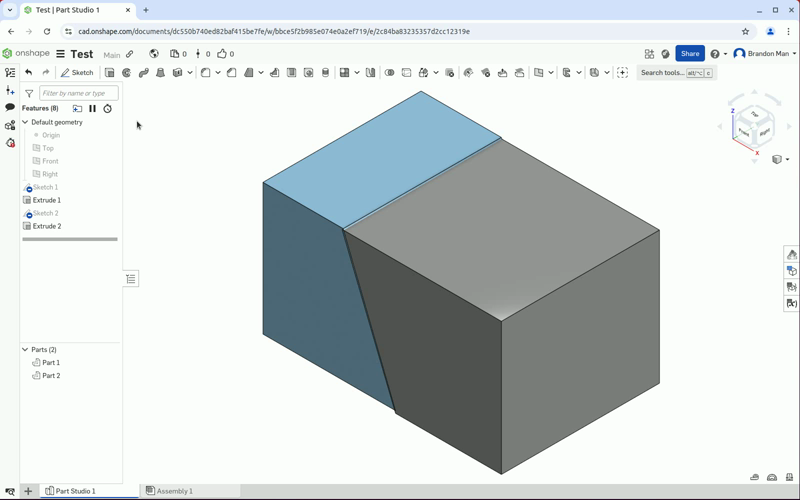
mouse_move(73, 189)
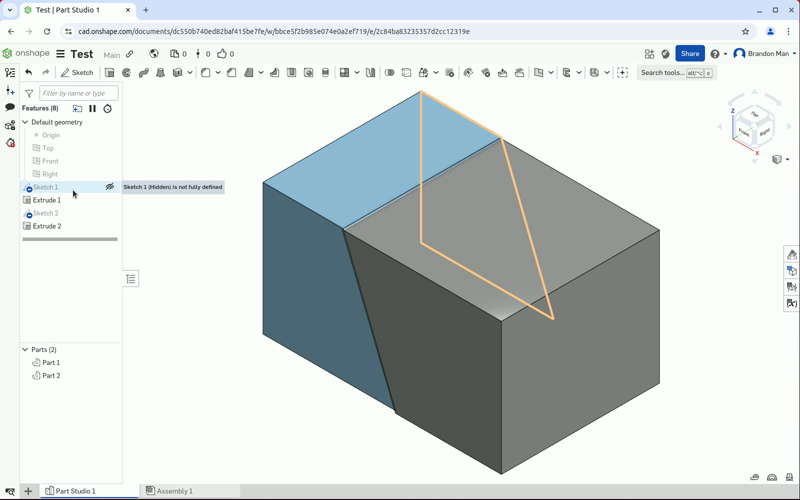
click(73, 189)